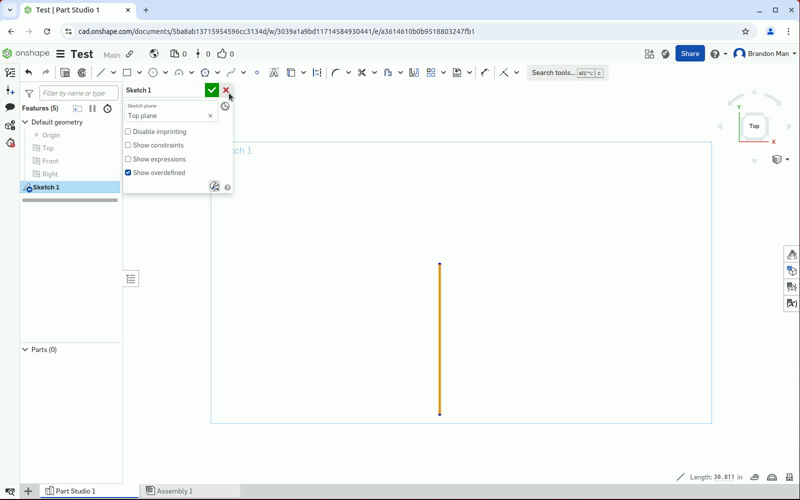
key(shift+h)
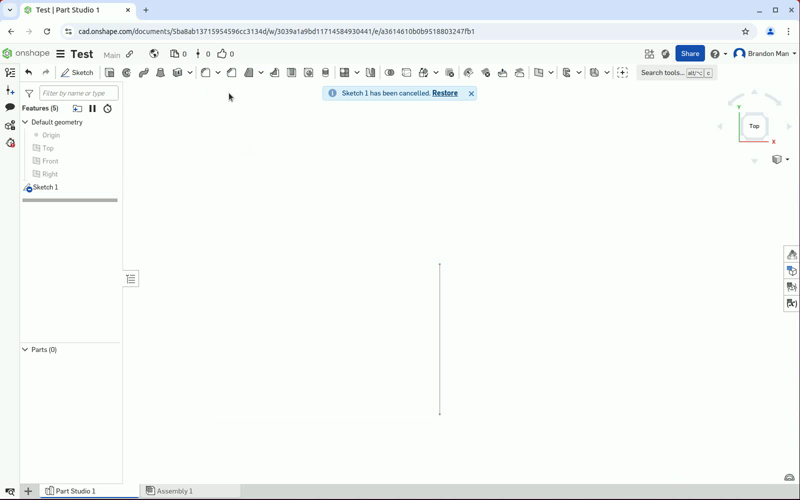
key(shift+s)
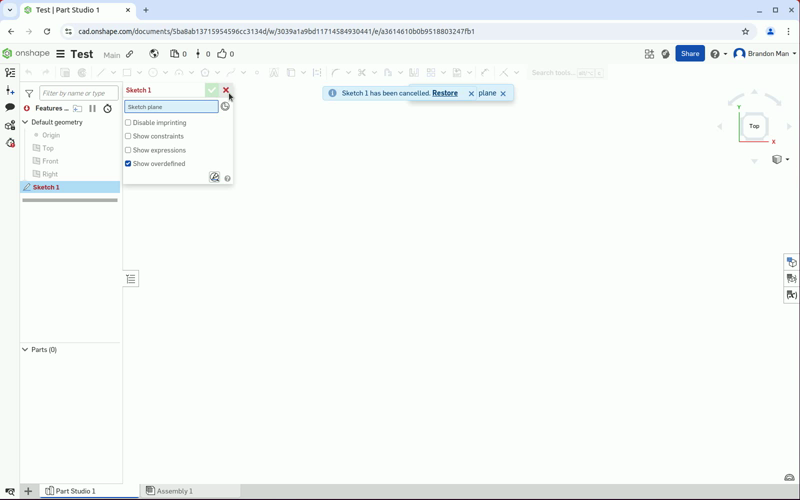
mouse_move(73, 150)
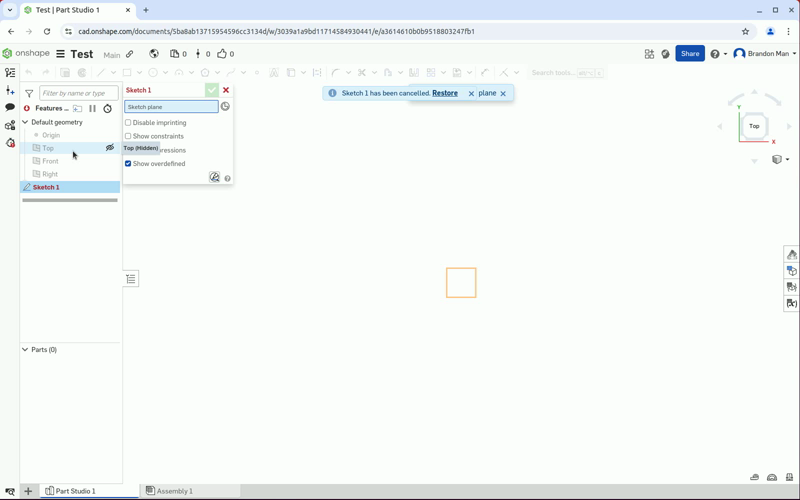
click(73, 150)
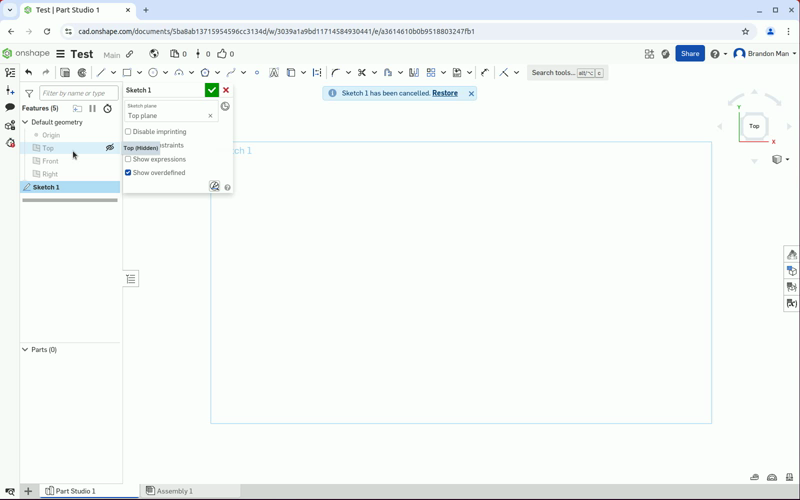
mouse_move(73, 352)
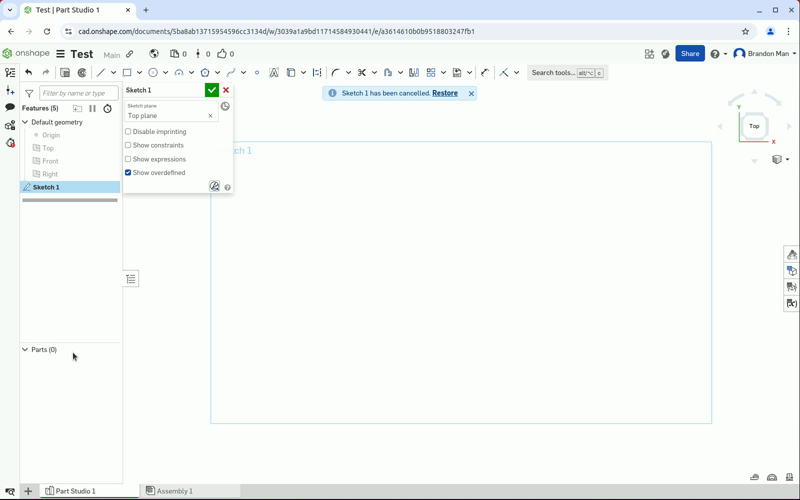
key(y)
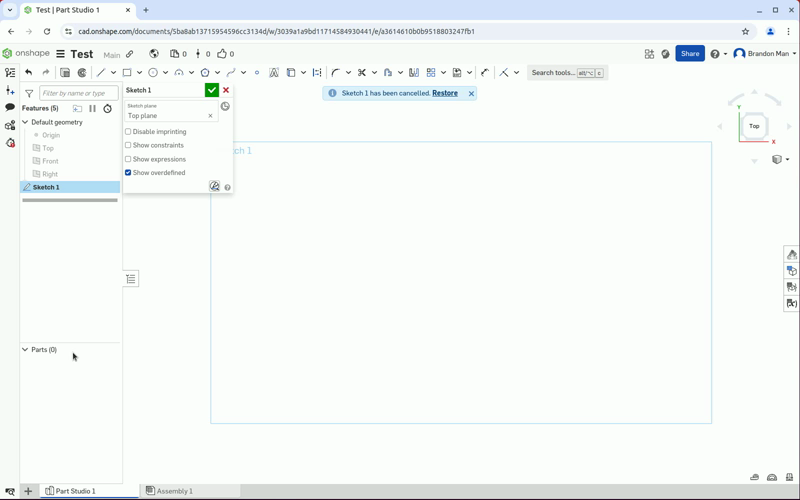
key(l)
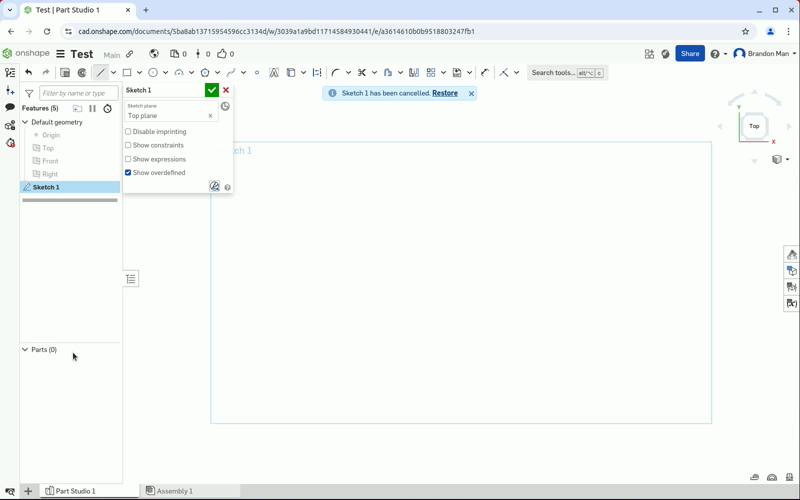
key_down(shift)
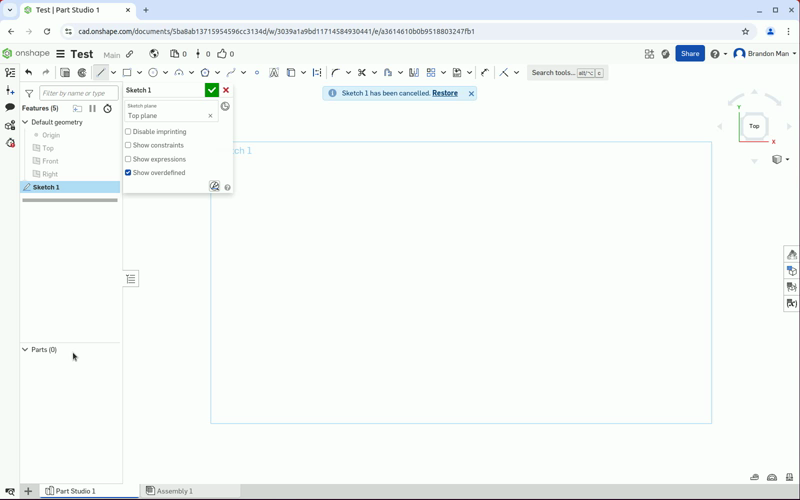
mouse_move(385, 357)
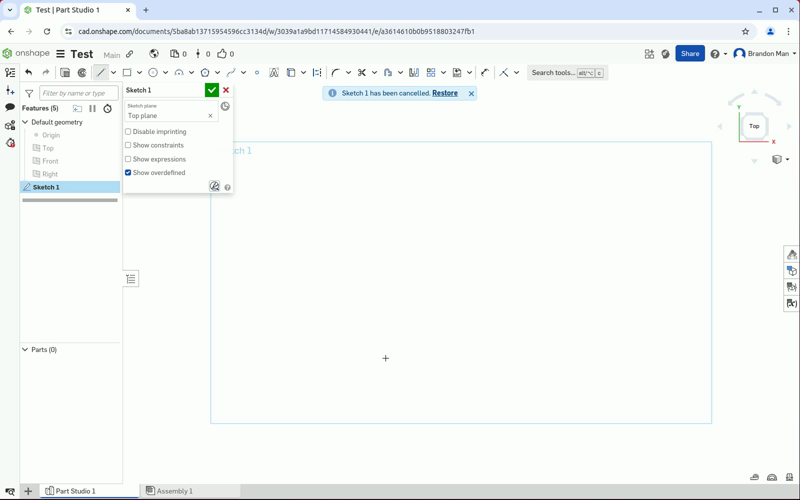
click(385, 357)
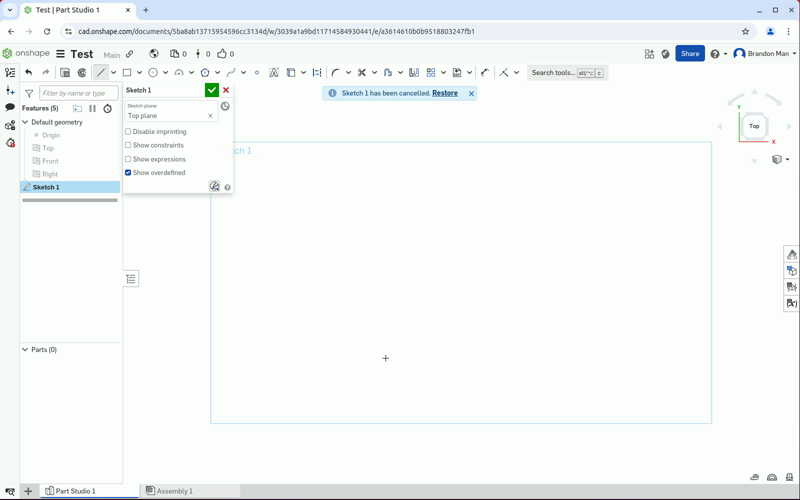
key_up(shift)
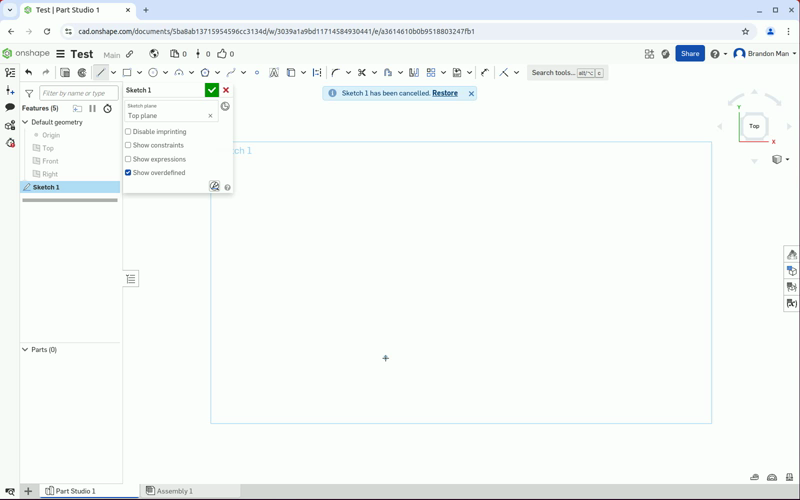
key_down(shift)
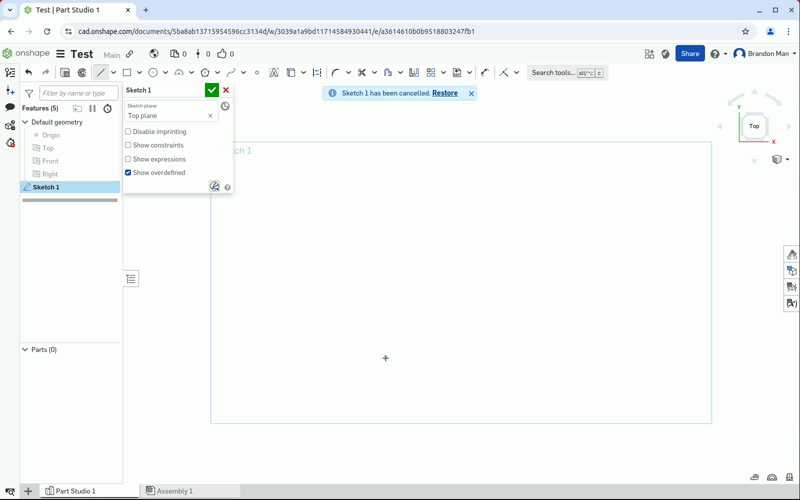
mouse_move(535, 357)
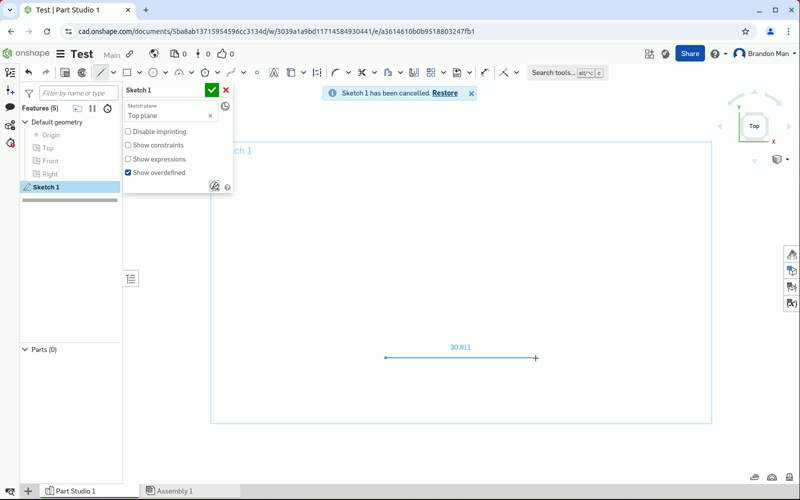
click(535, 357)
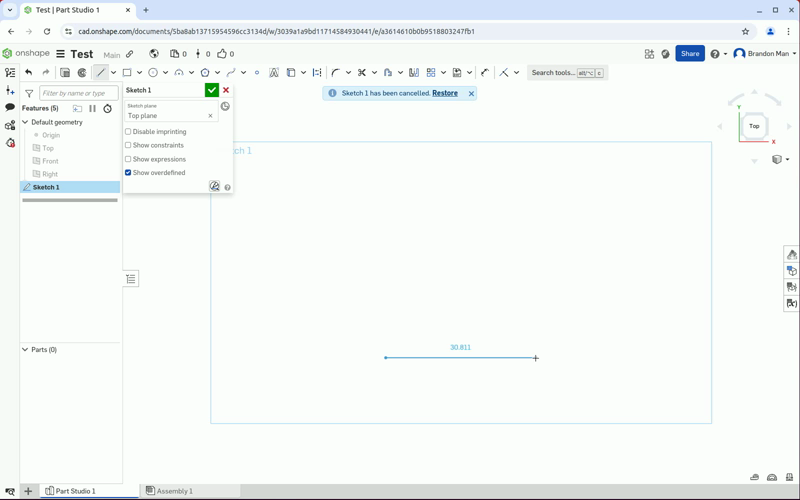
key_up(shift)
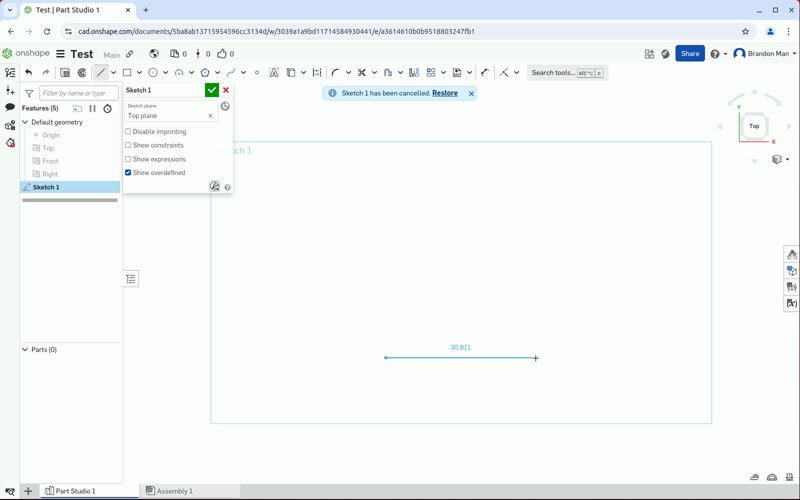
key_down(shift)
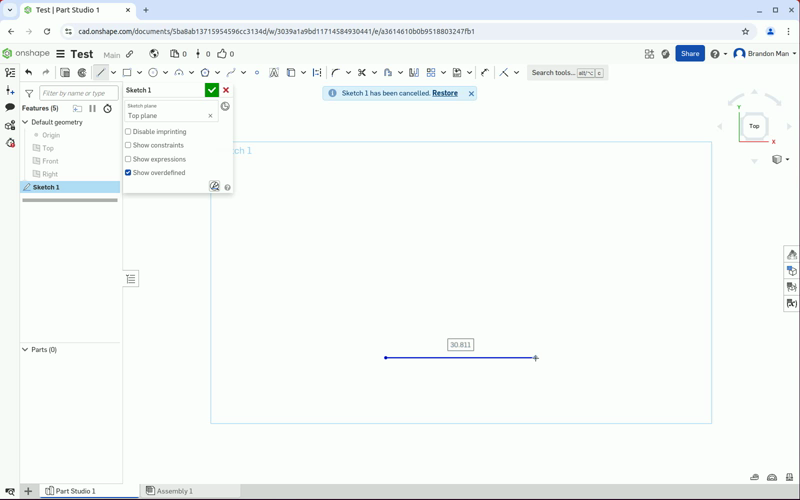
mouse_move(535, 208)
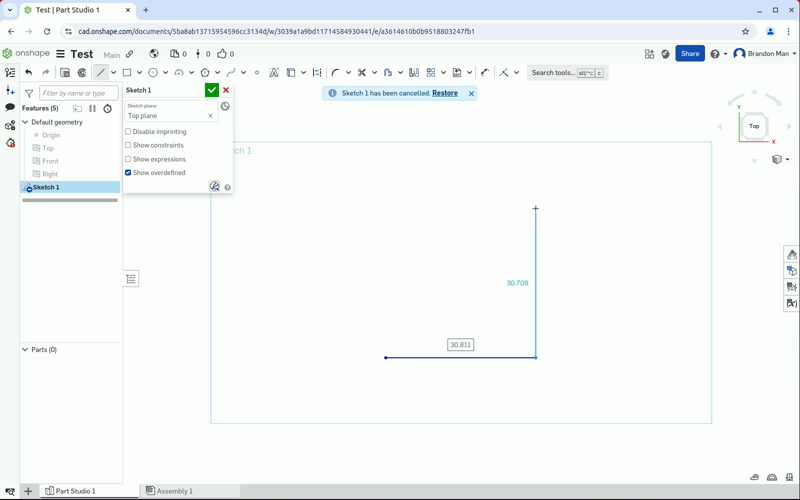
click(535, 208)
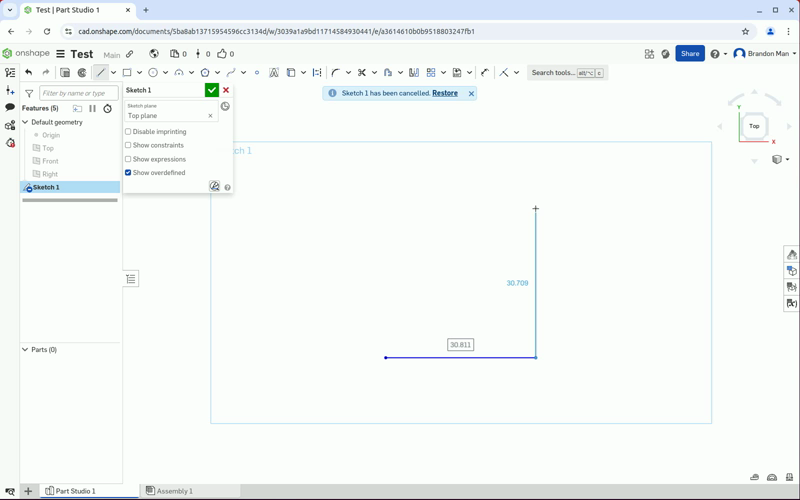
key_up(shift)
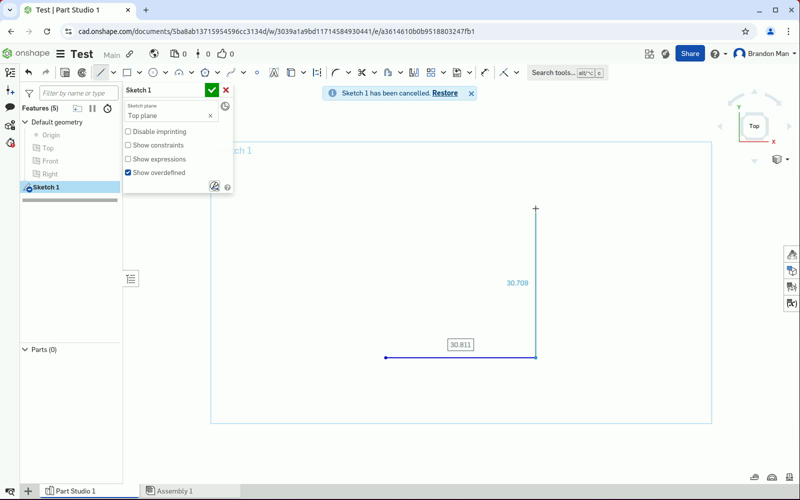
key_down(shift)
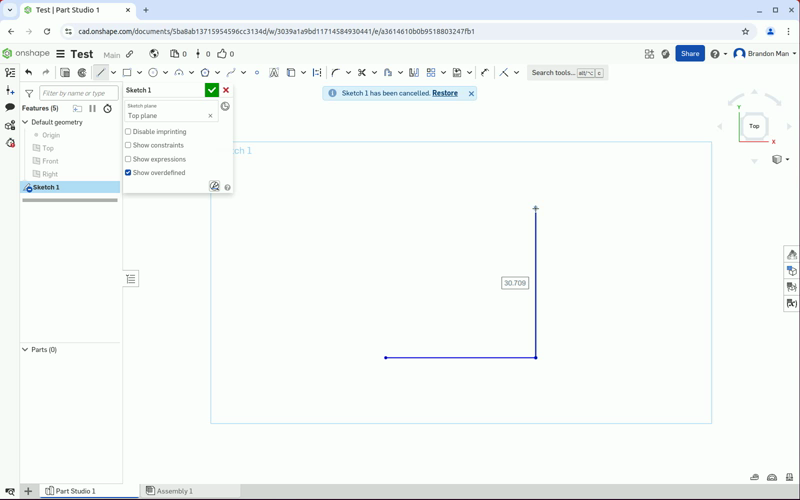
mouse_move(385, 208)
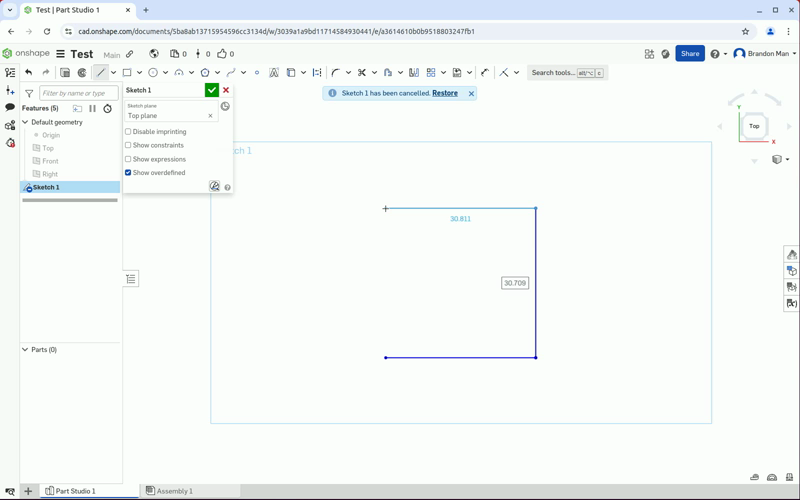
click(385, 208)
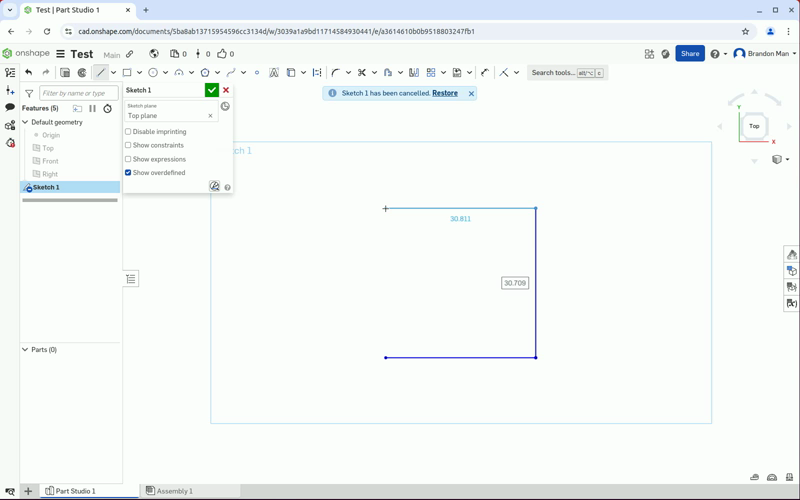
key_up(shift)
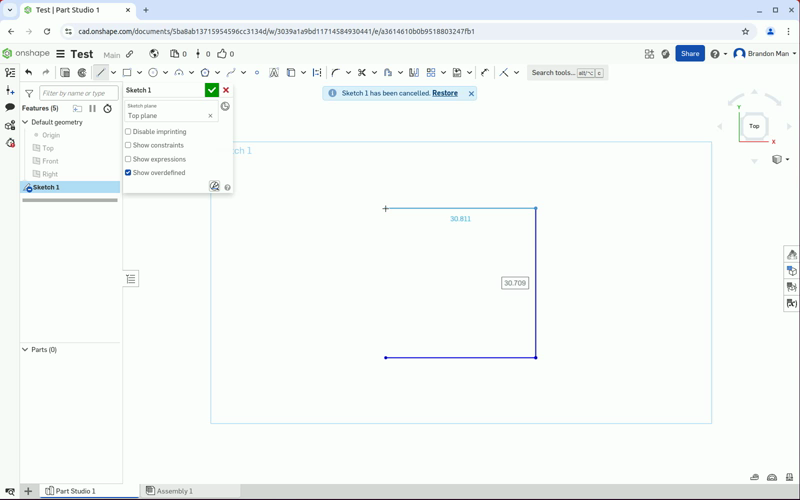
key_down(shift)
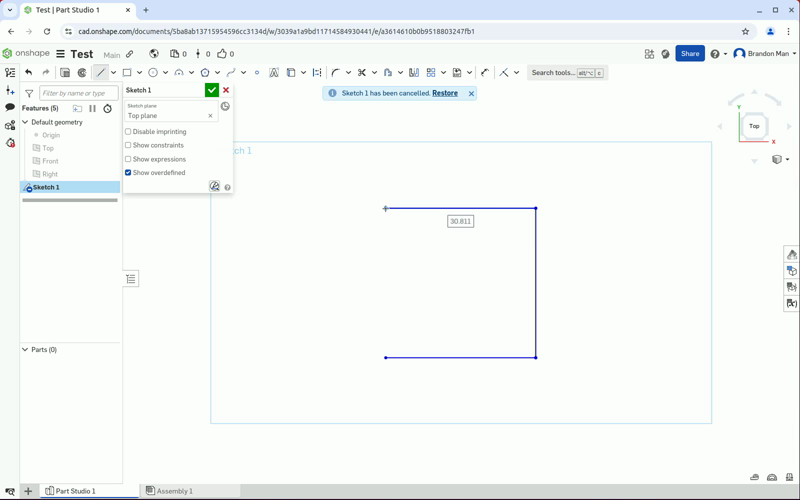
mouse_move(385, 357)
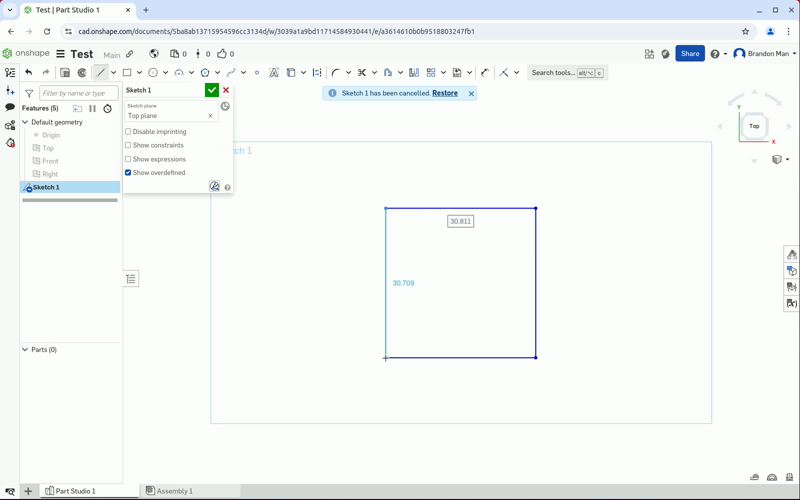
key_up(shift)
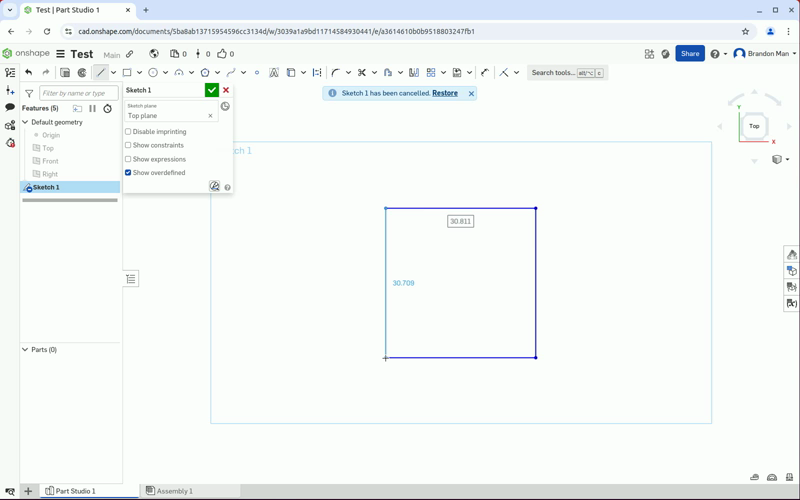
click(385, 357)
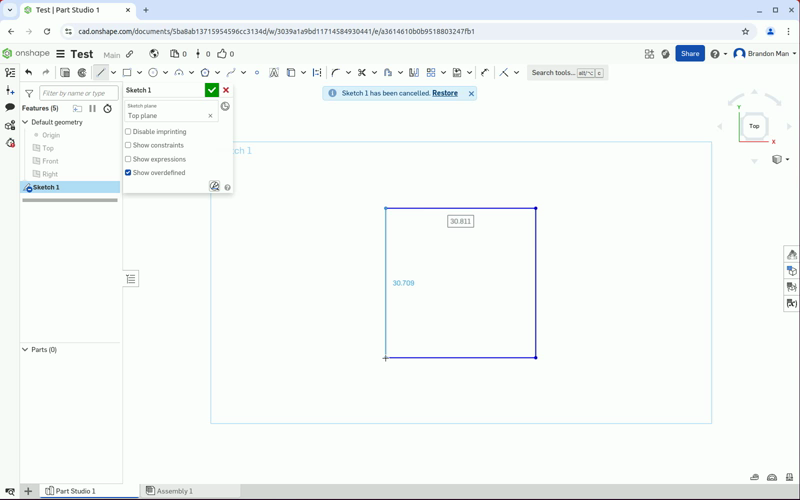
key(esc)
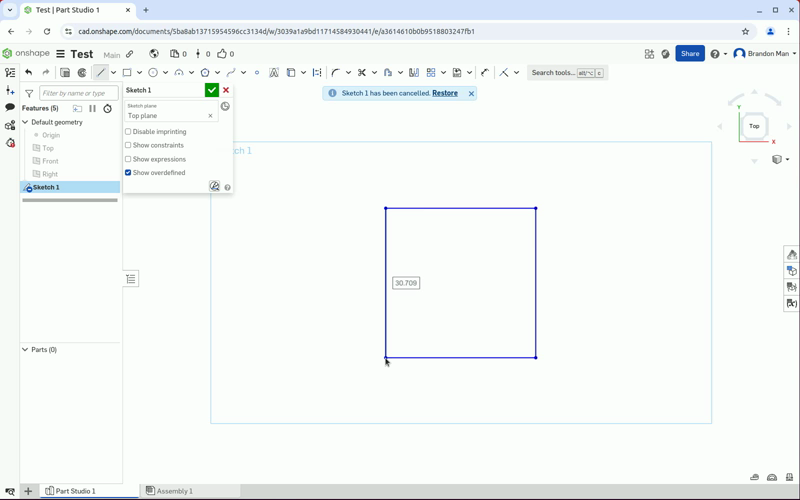
mouse_move(488, 236)
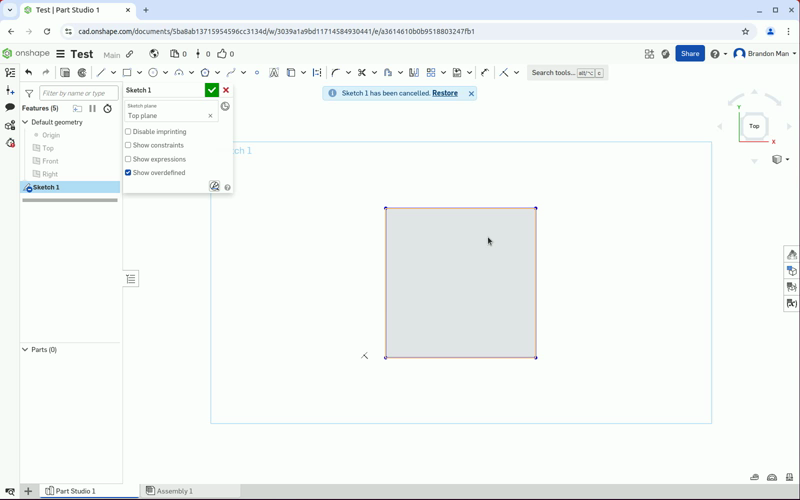
click(488, 236)
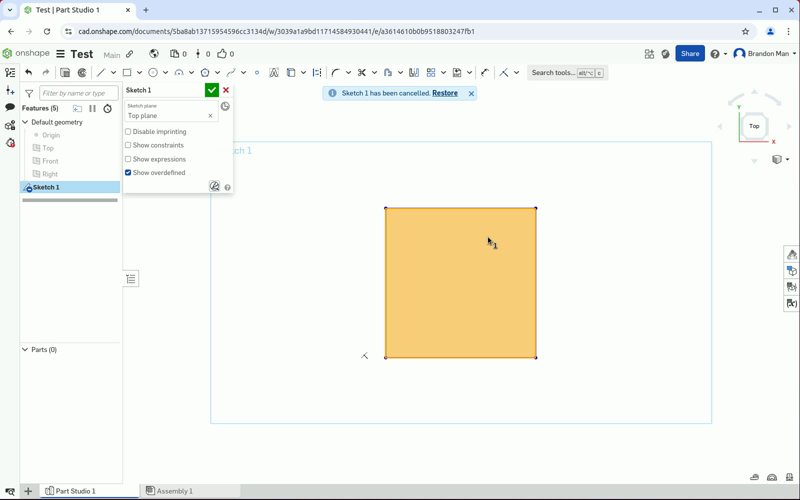
mouse_move(73, 352)
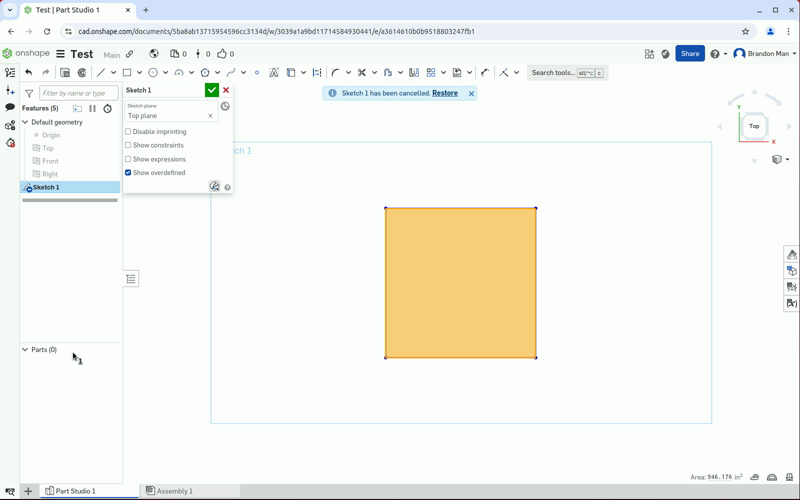
key(shift+y)
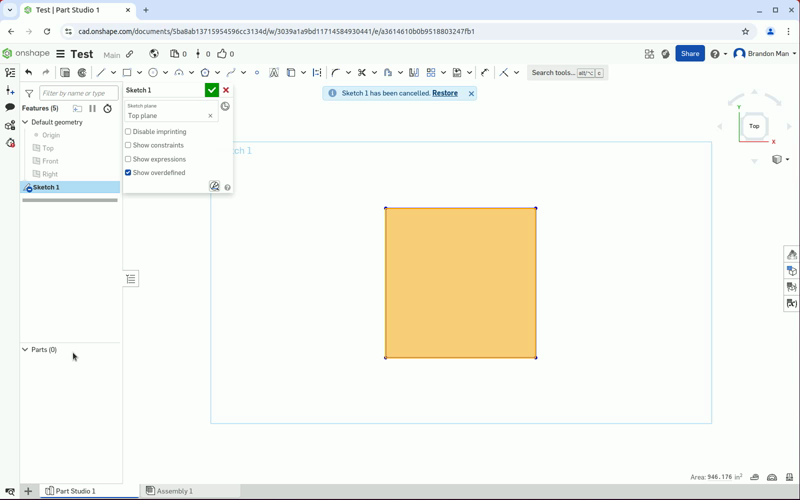
key(shift+e)
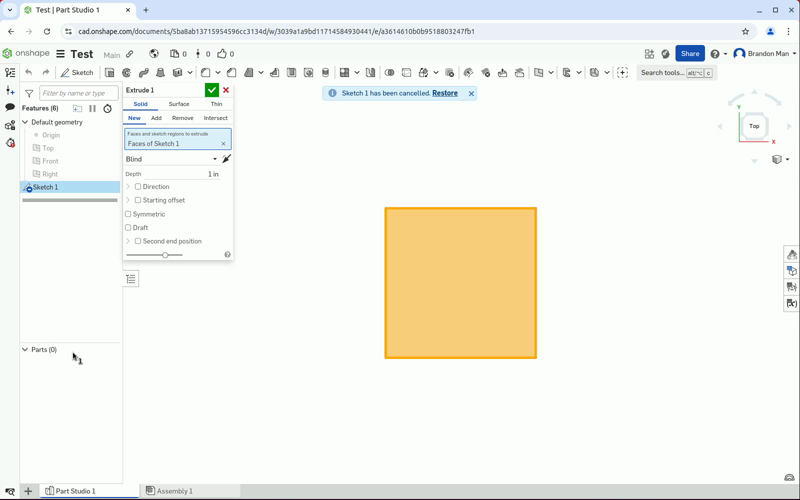
mouse_move(143, 106)
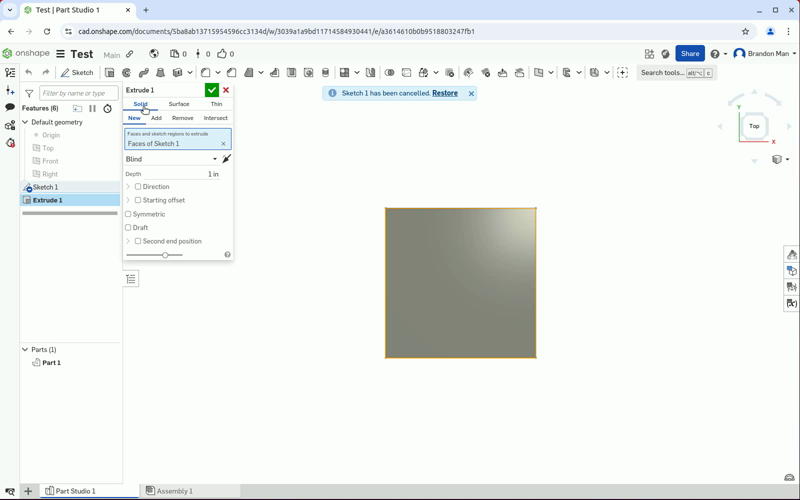
click(143, 106)
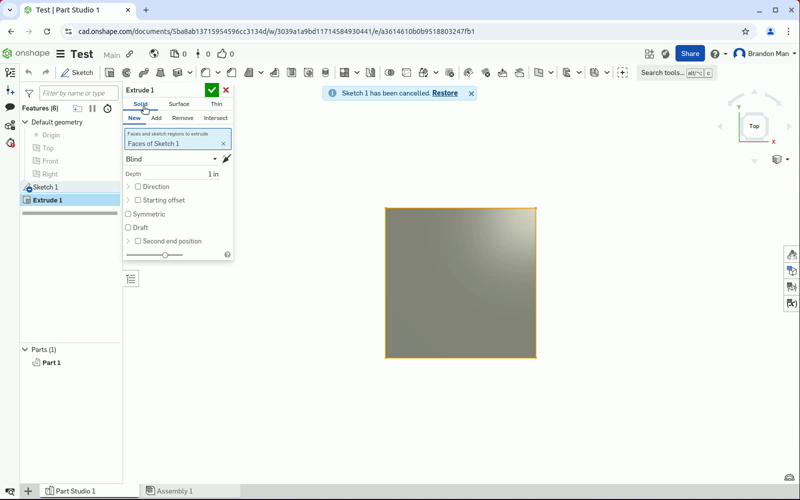
mouse_move(137, 120)
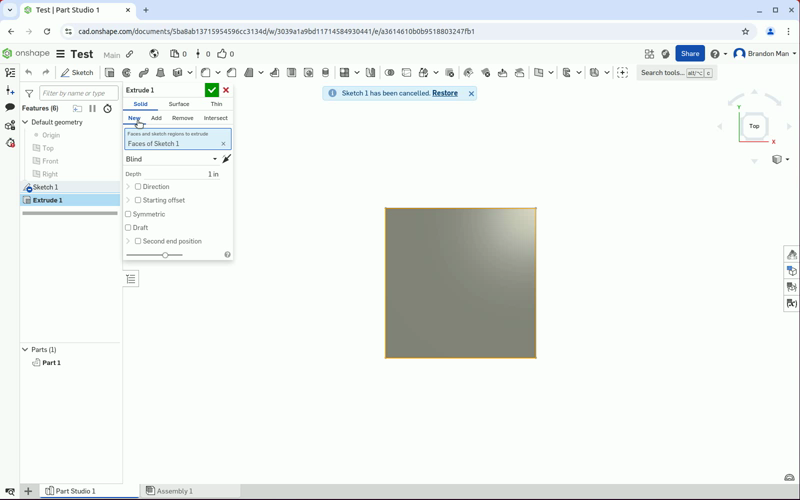
click(137, 120)
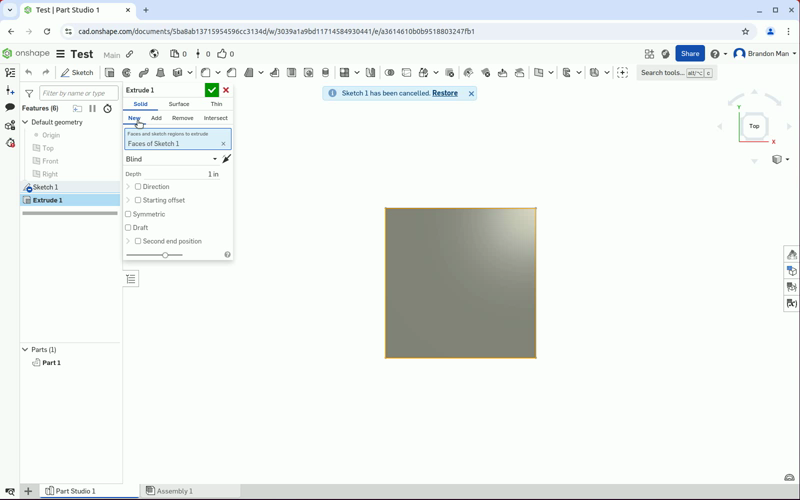
key(tab, 4)
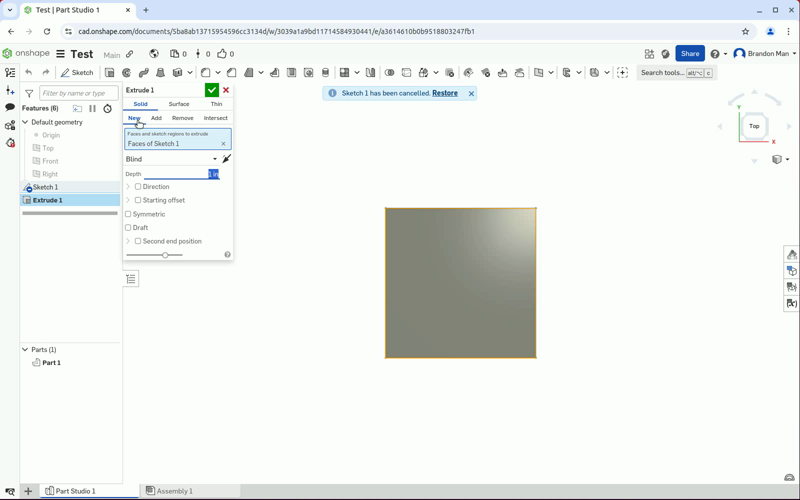
text(3.851)
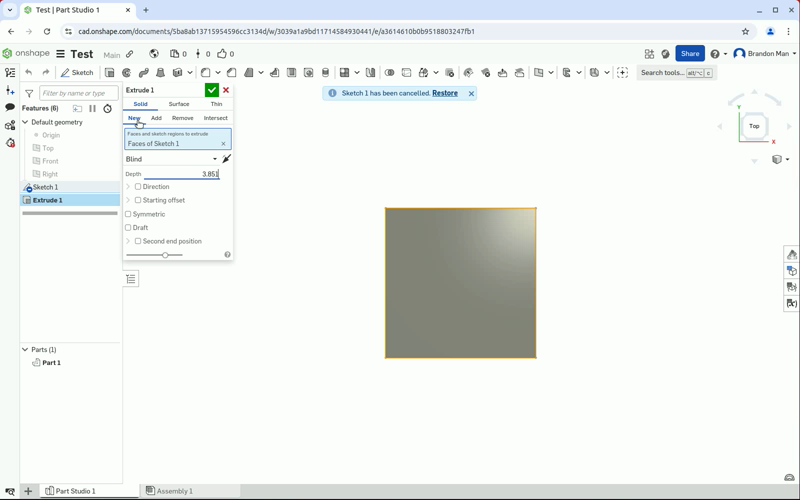
key(enter)
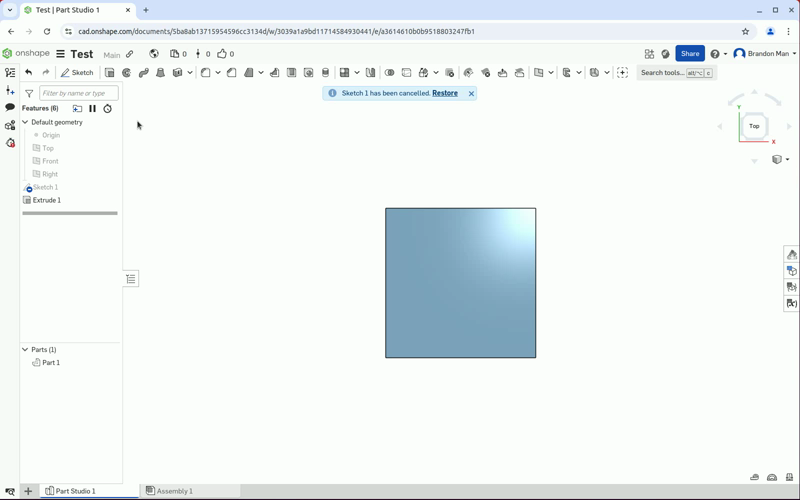
key(shift+h)
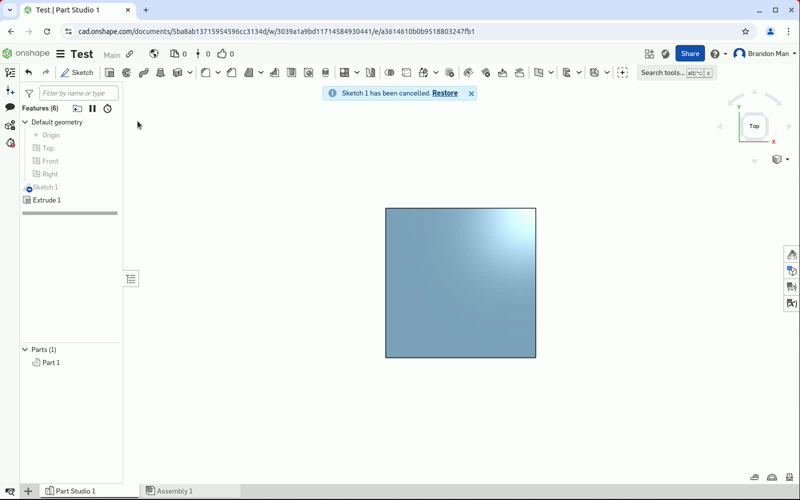
key(shift+h)
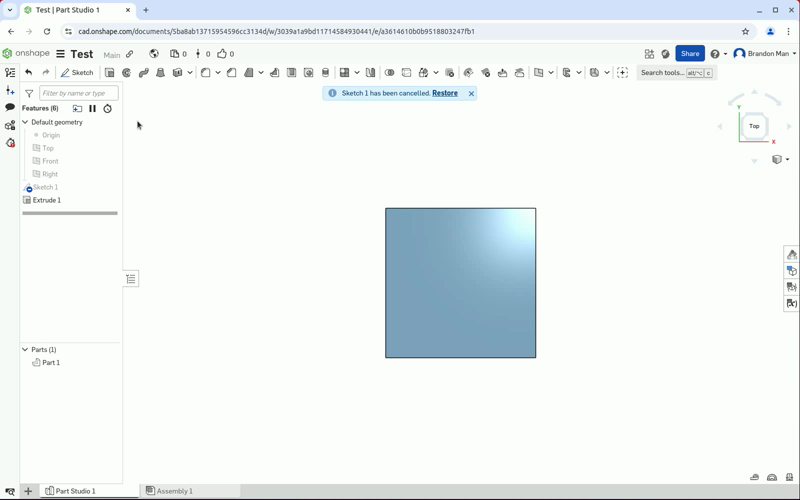
mouse_move(73, 189)
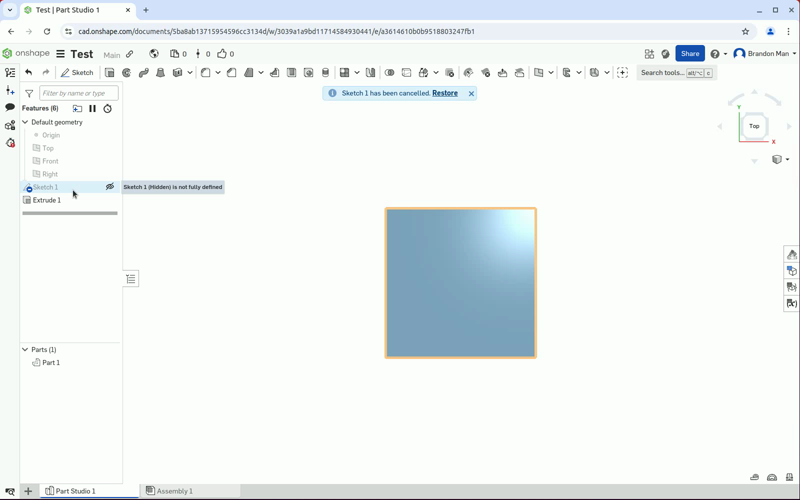
click(73, 189)
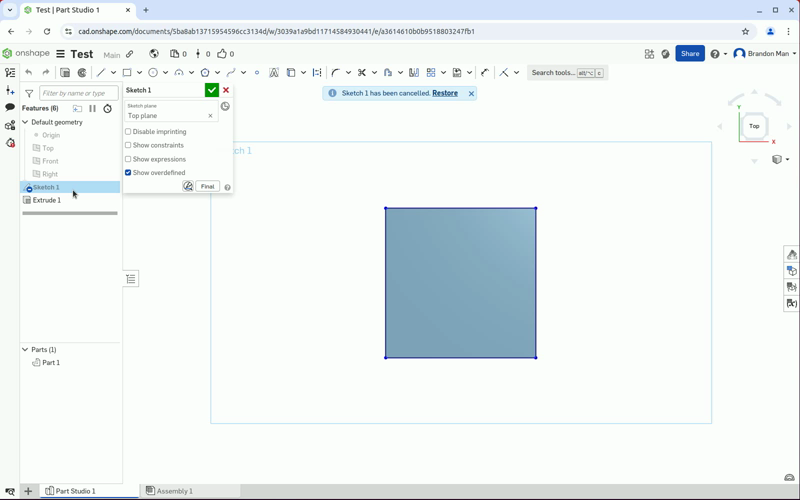
mouse_move(229, 92)
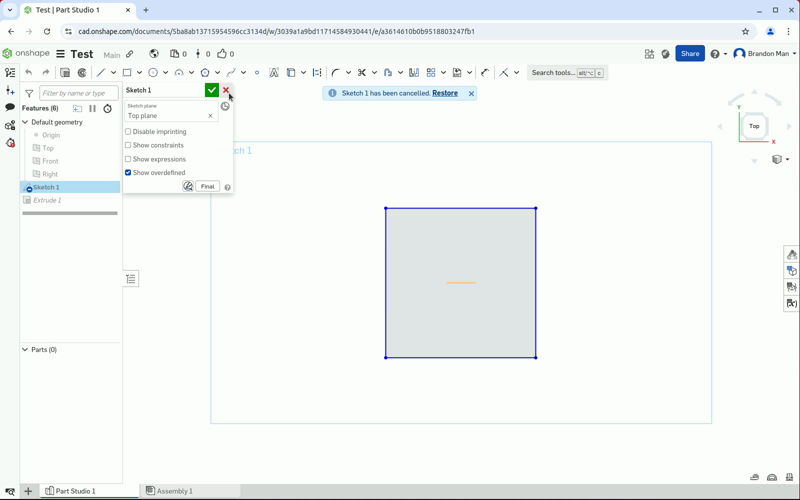
click(229, 92)
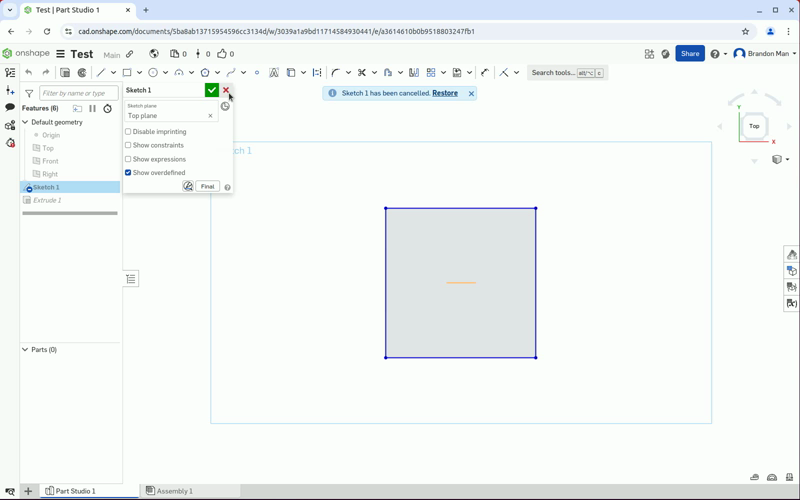
key(shift+s)
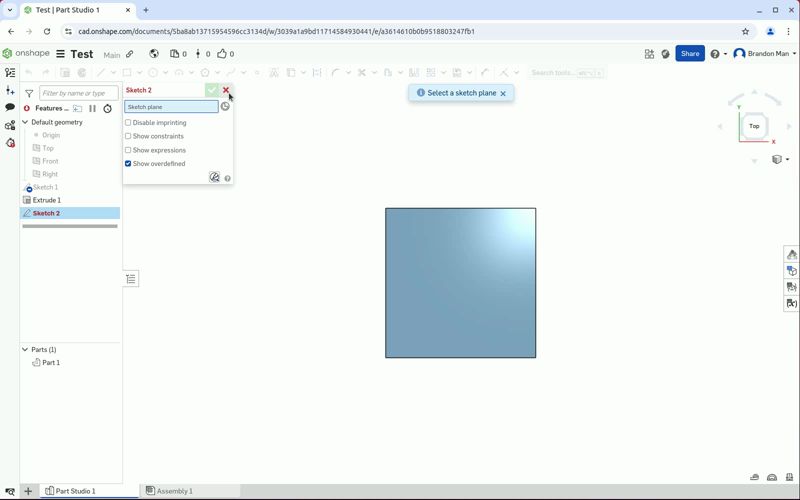
mouse_move(73, 150)
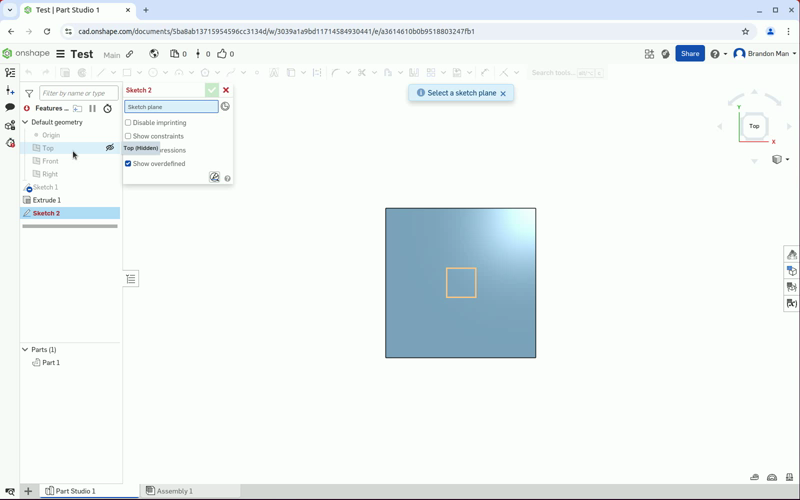
click(73, 150)
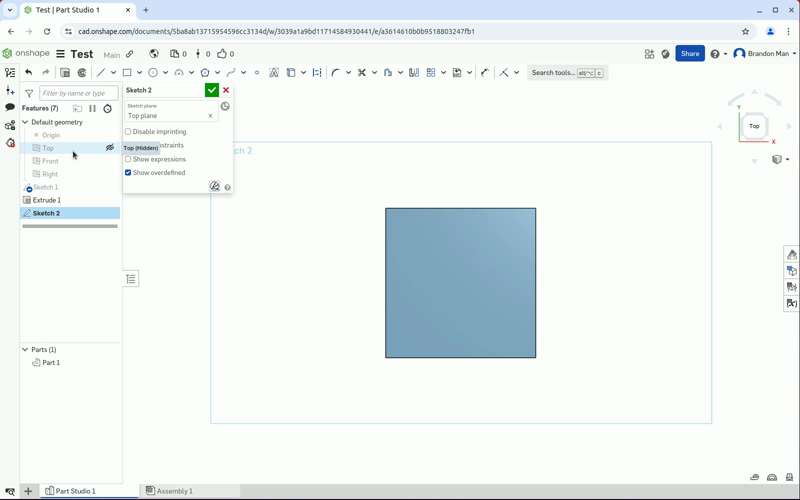
mouse_move(73, 352)
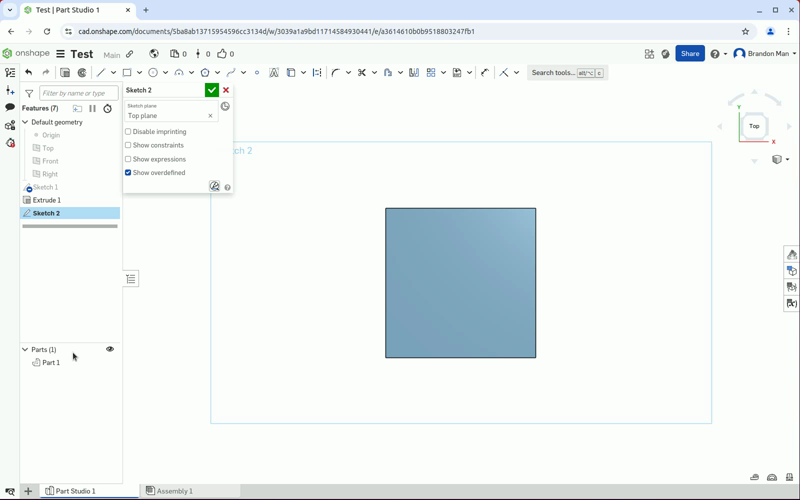
key(y)
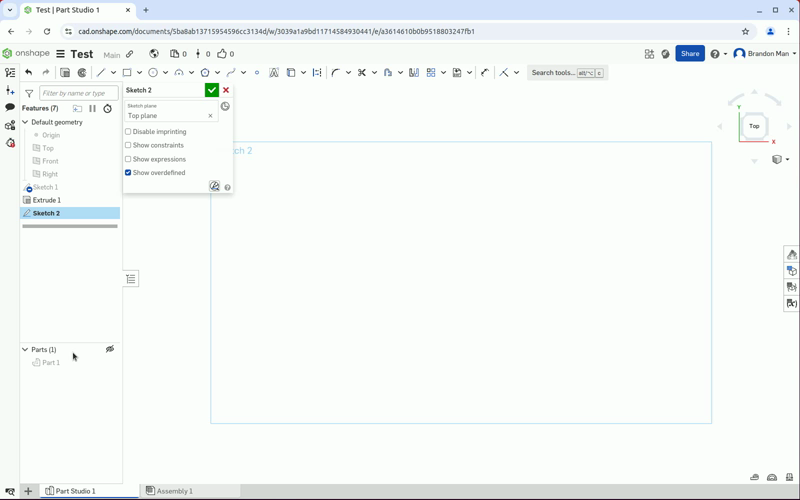
key(l)
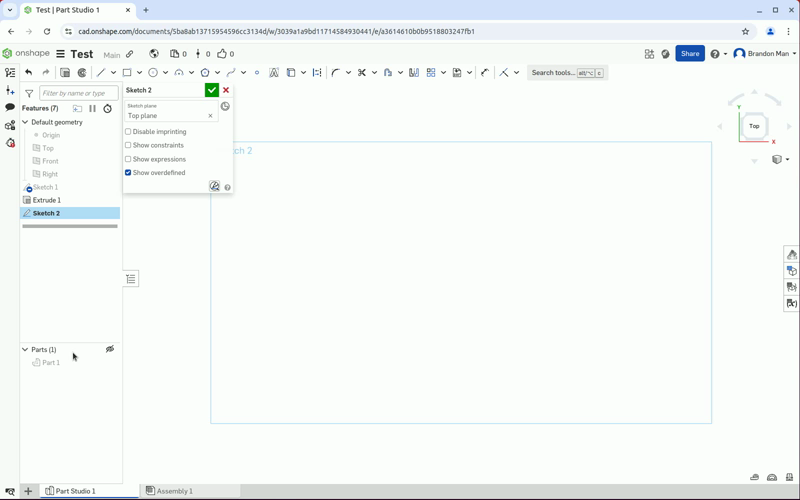
key_down(shift)
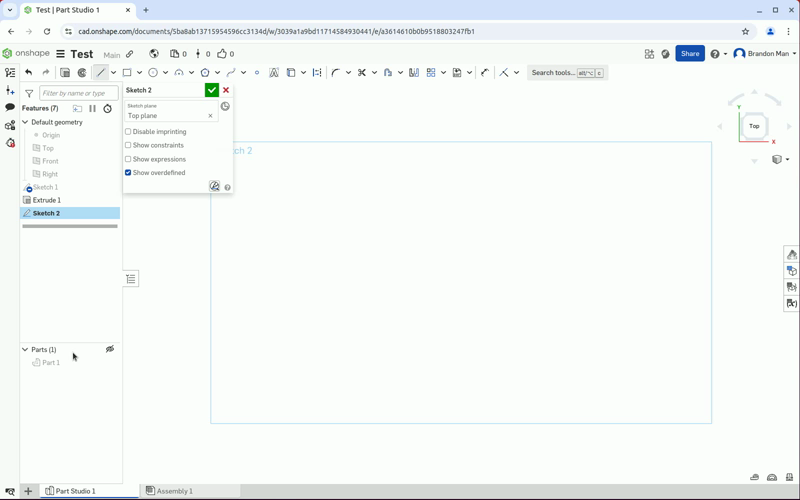
mouse_move(385, 207)
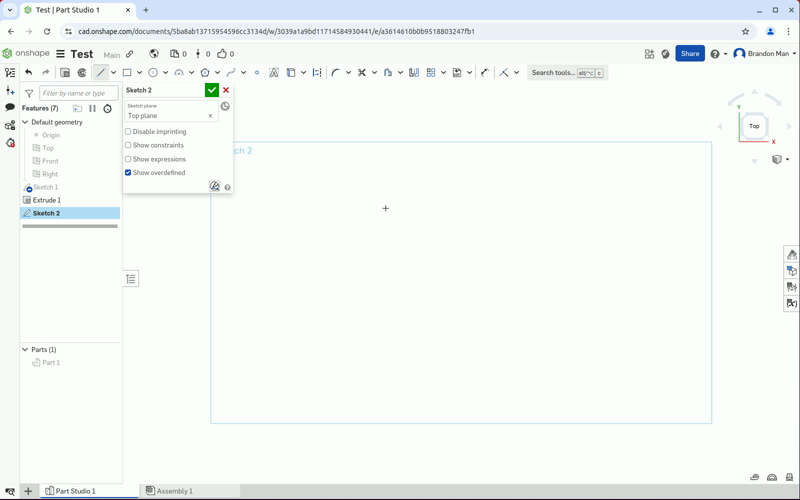
click(385, 207)
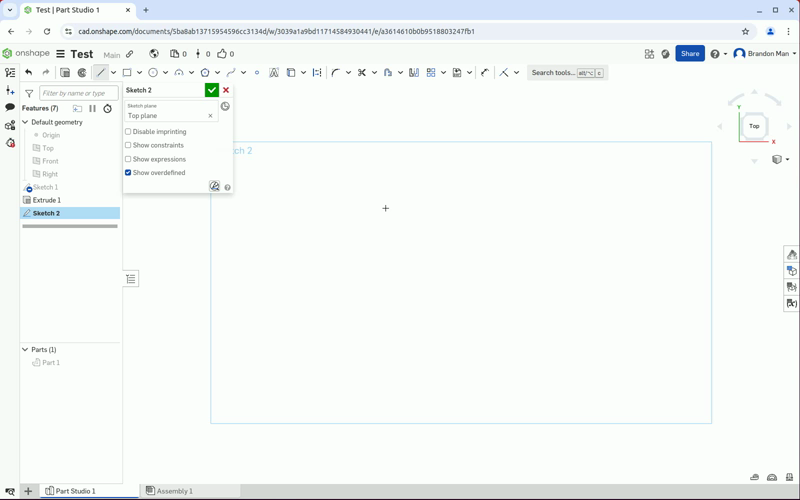
key_up(shift)
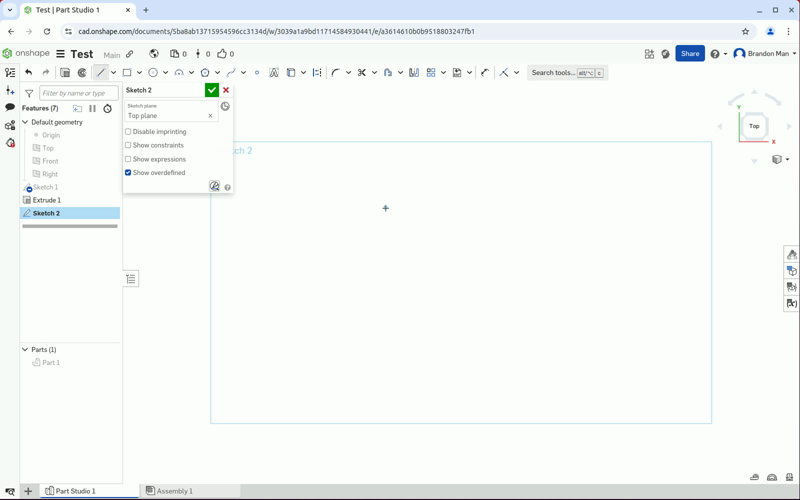
key_down(shift)
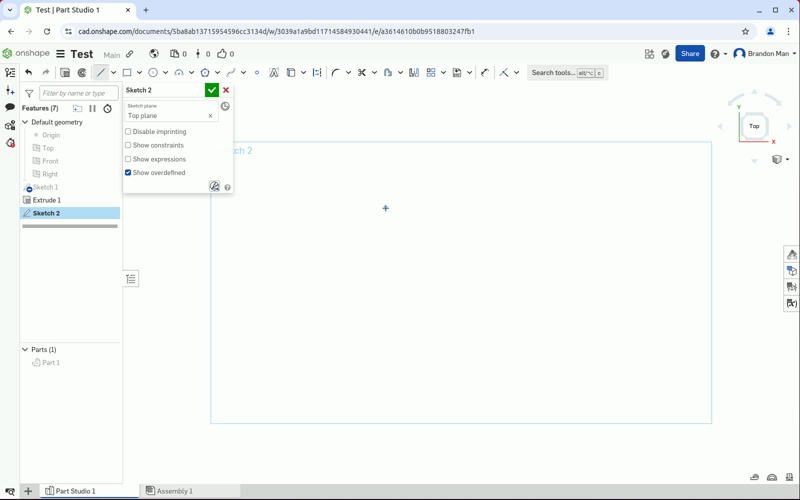
mouse_move(535, 207)
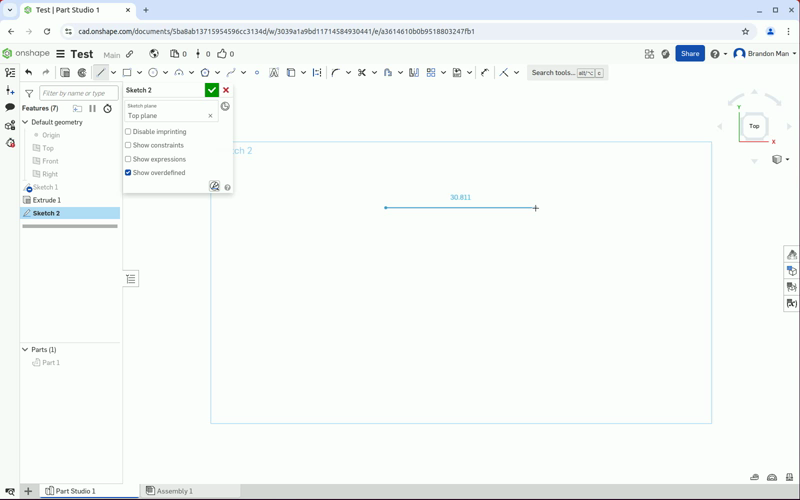
click(535, 207)
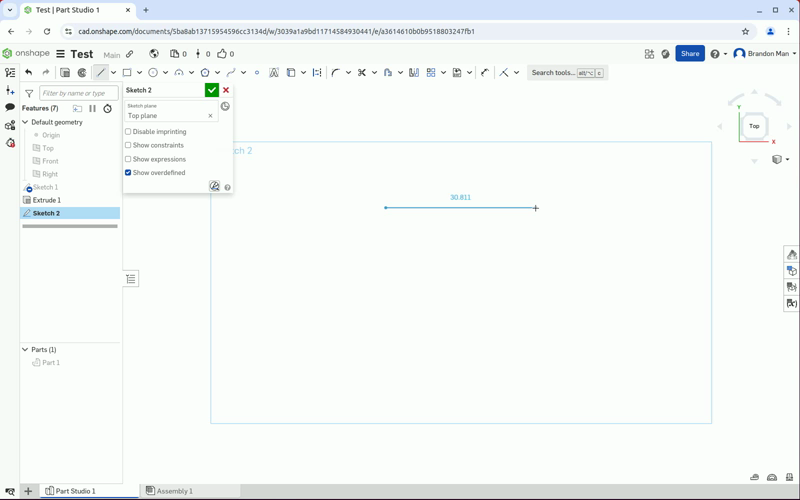
key_up(shift)
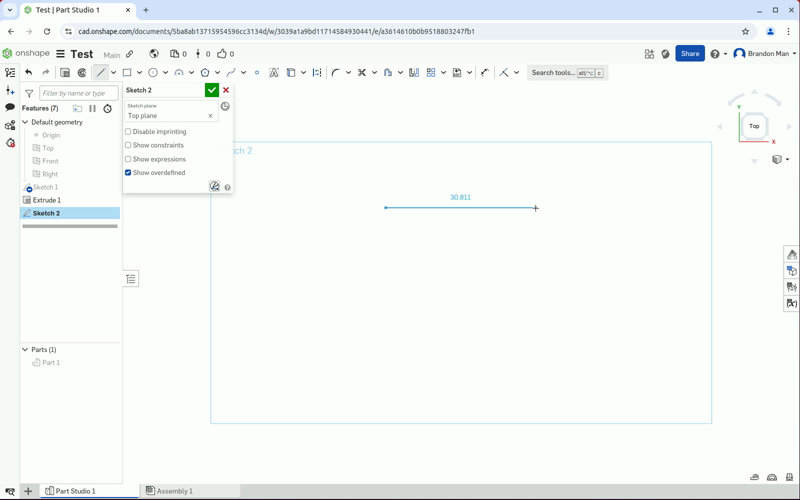
key_down(shift)
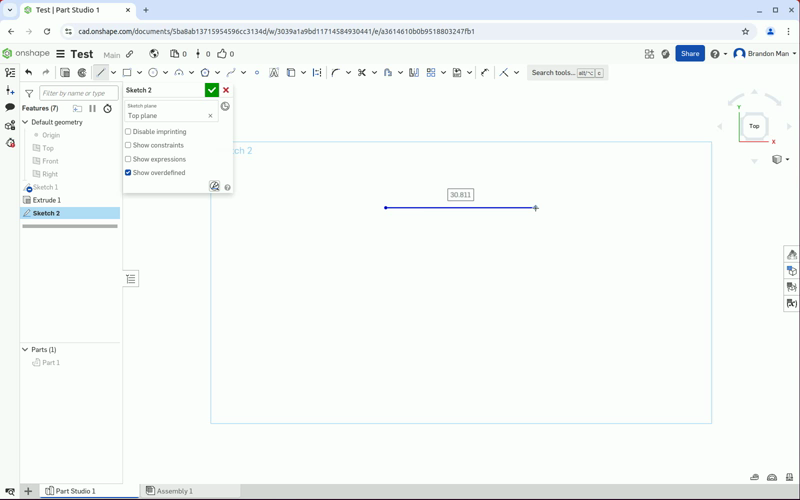
mouse_move(565, 207)
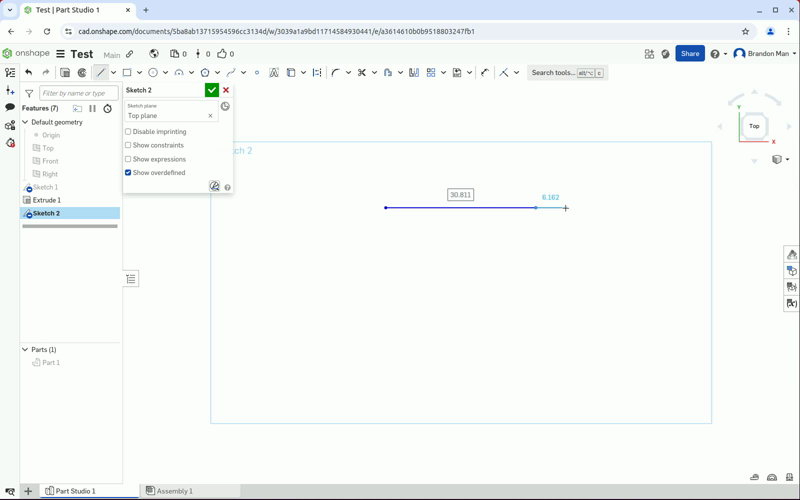
mouse_move(535, 189)
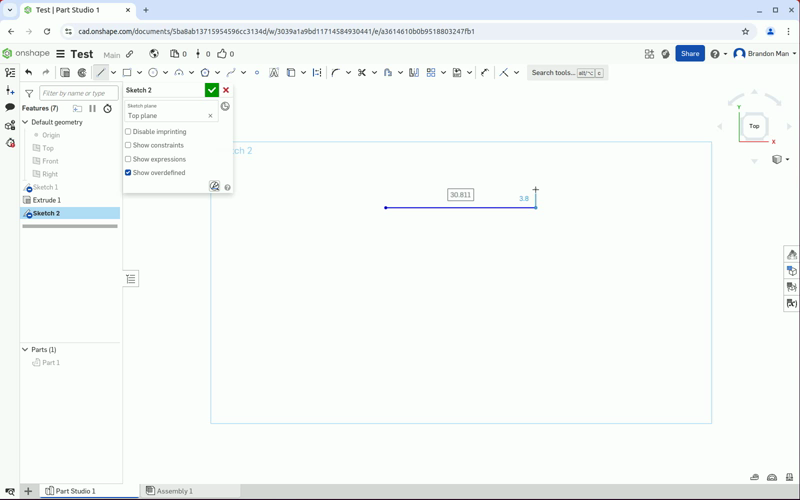
click(535, 189)
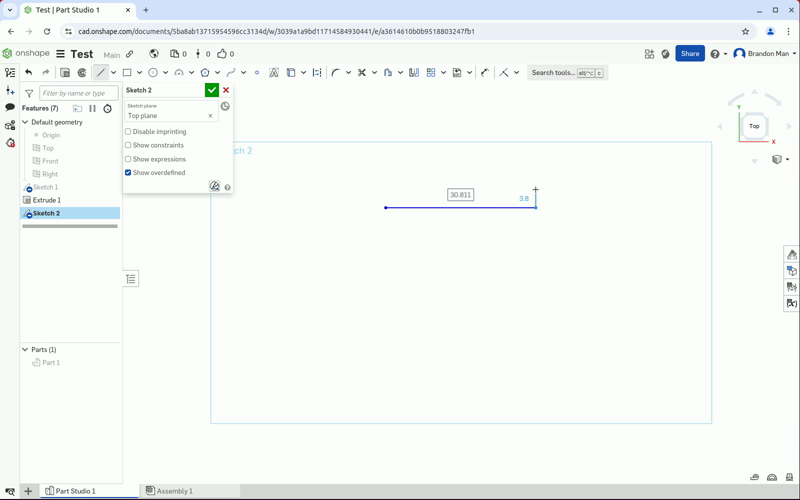
key_up(shift)
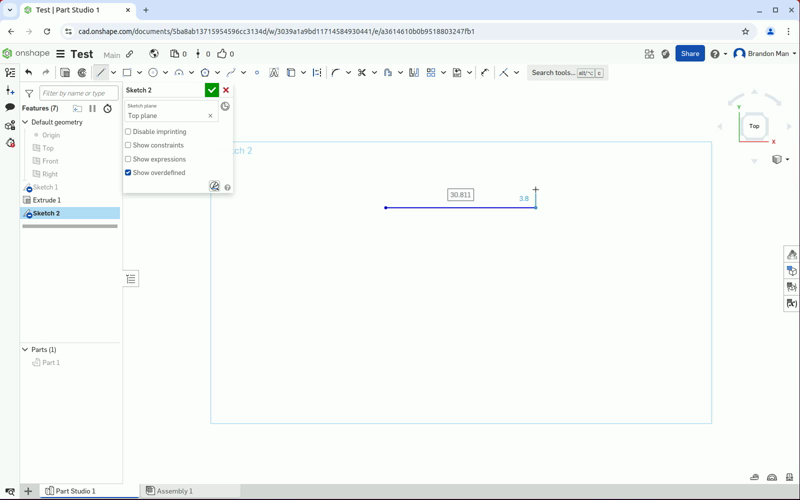
key_down(shift)
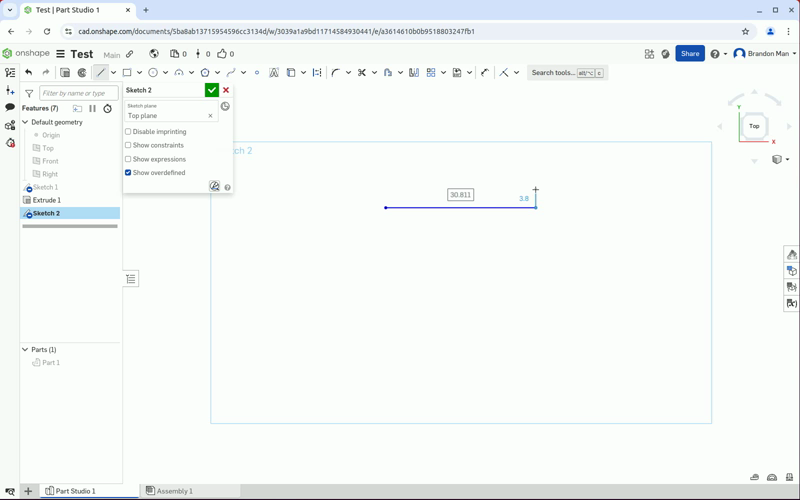
mouse_move(565, 189)
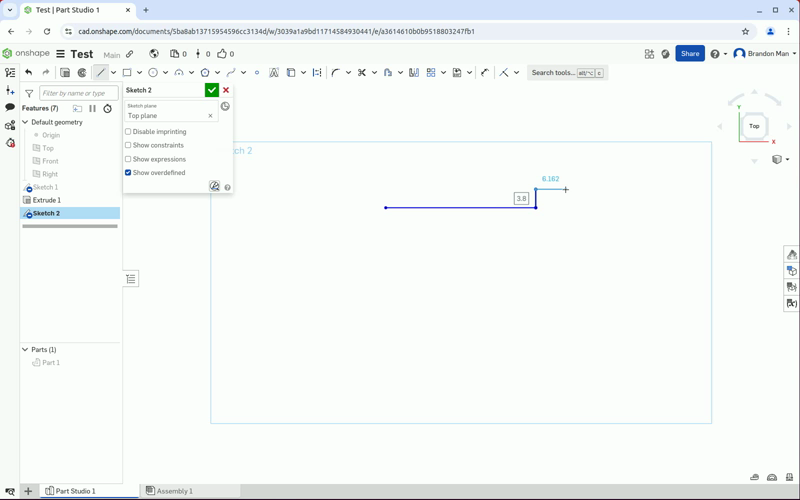
mouse_move(535, 170)
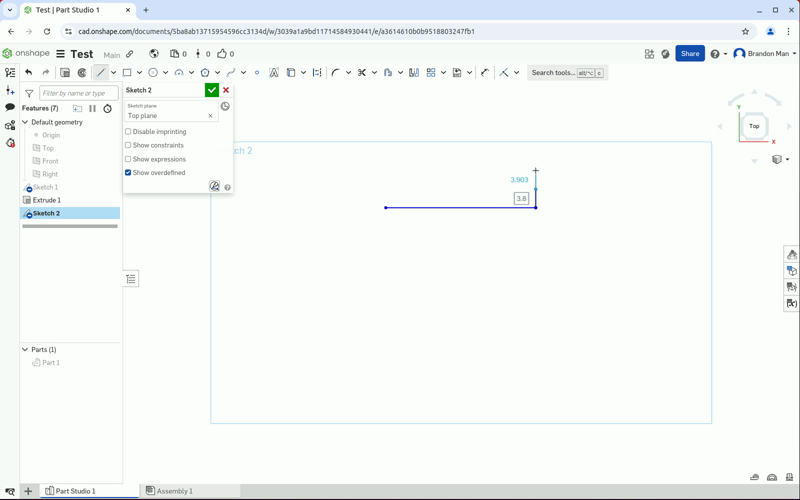
click(535, 170)
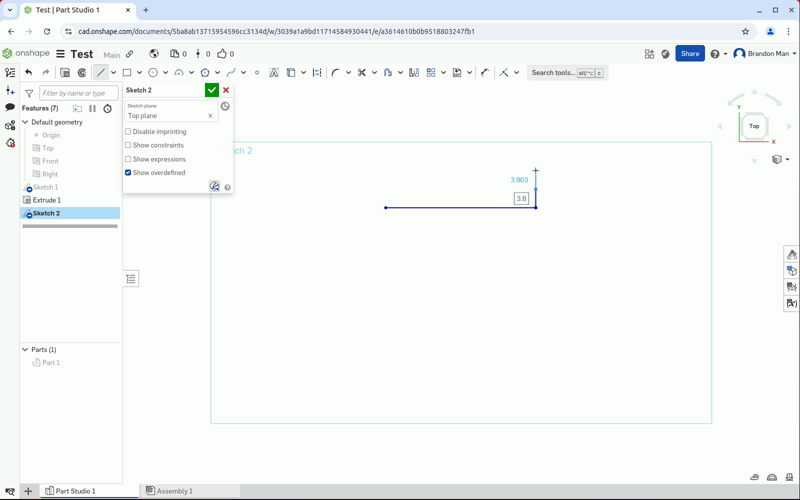
key_up(shift)
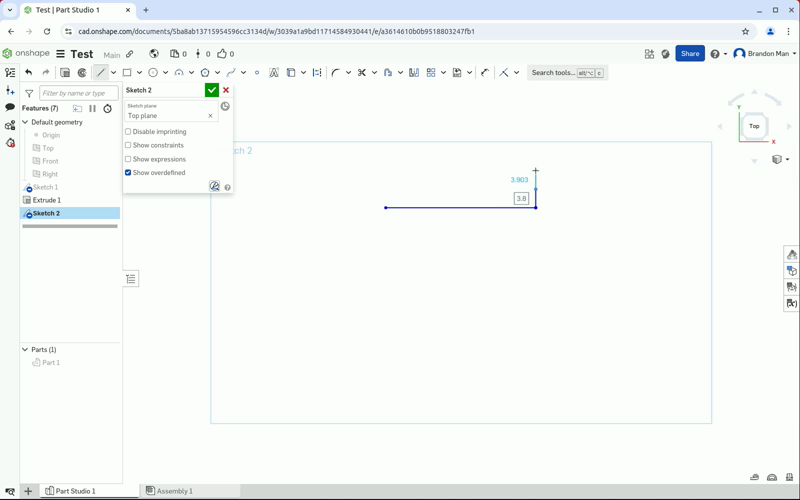
key_down(shift)
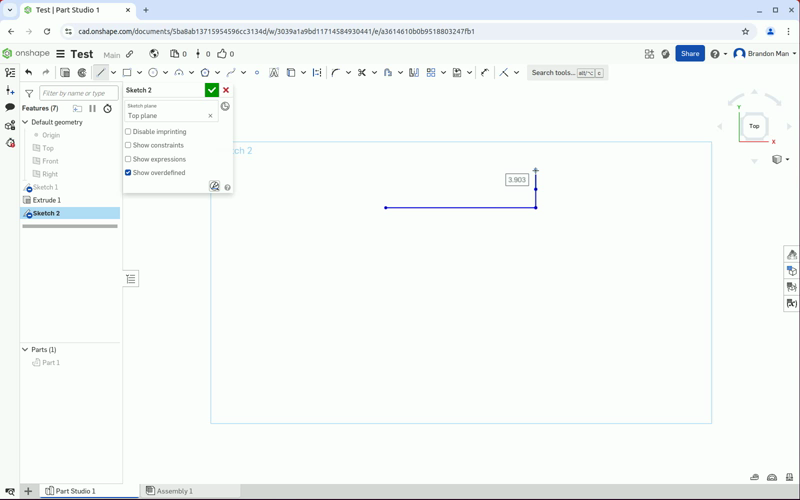
mouse_move(565, 170)
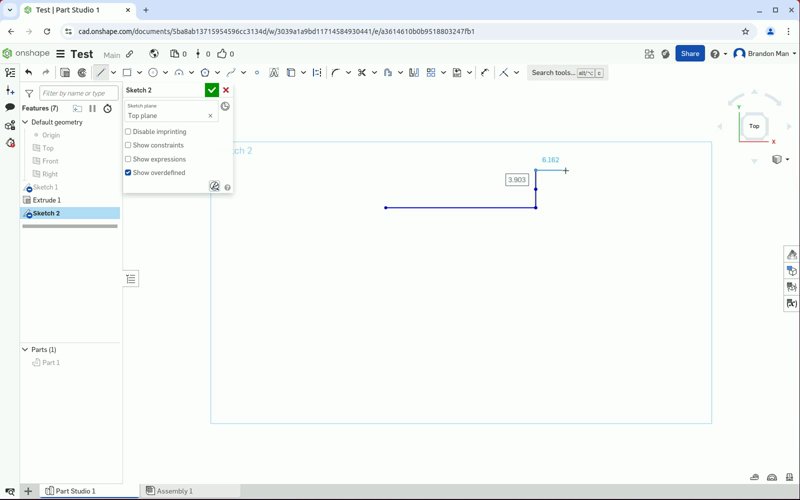
mouse_move(502, 170)
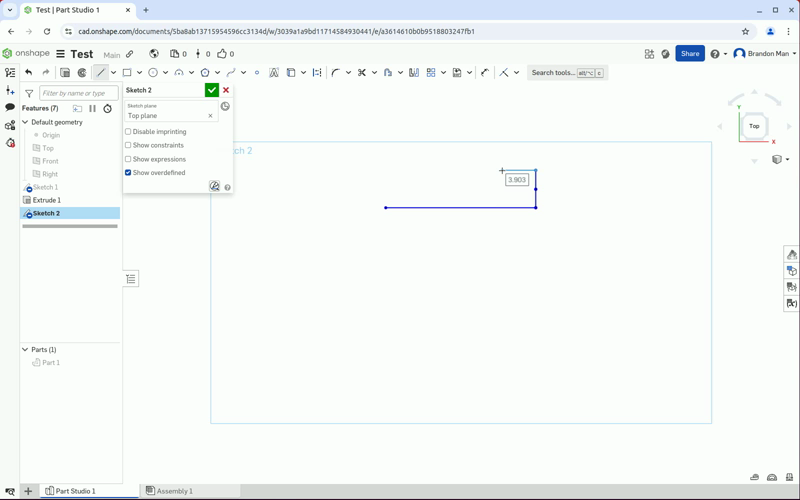
click(502, 170)
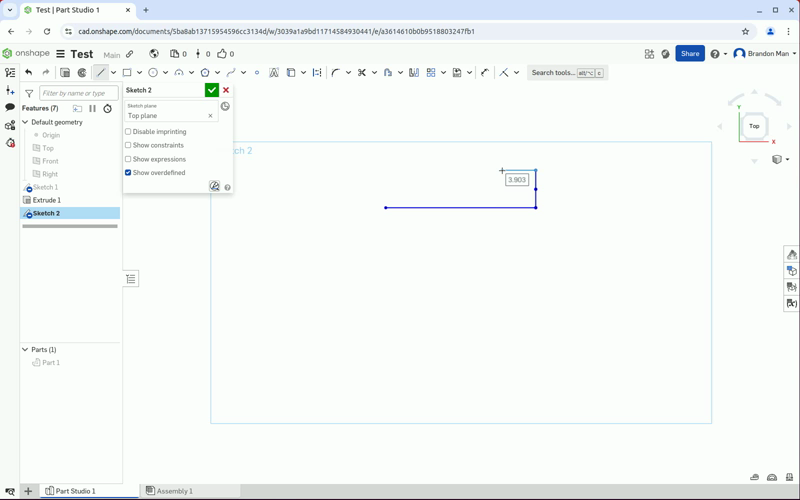
key_up(shift)
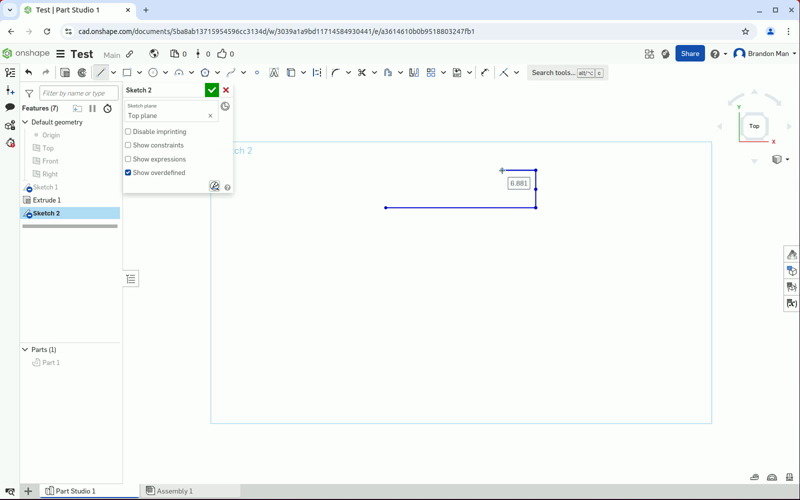
key_down(shift)
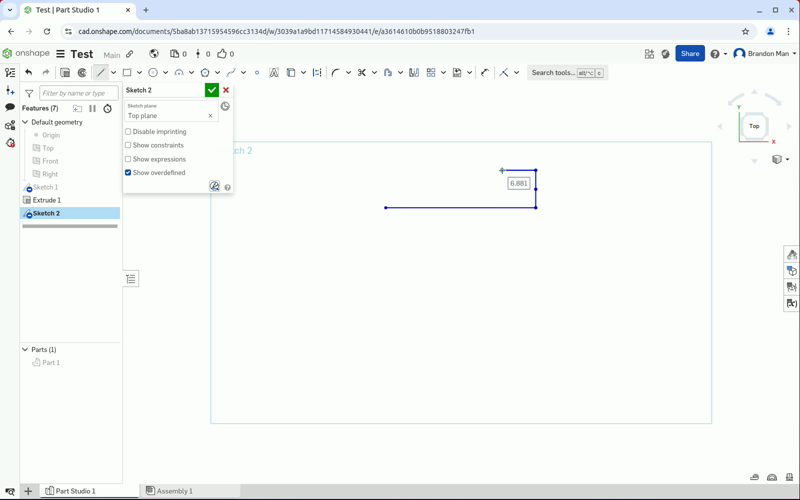
mouse_move(418, 170)
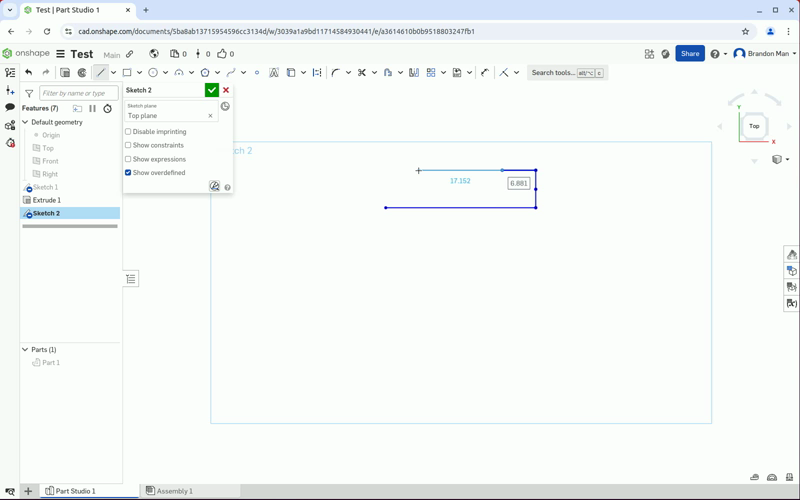
click(418, 170)
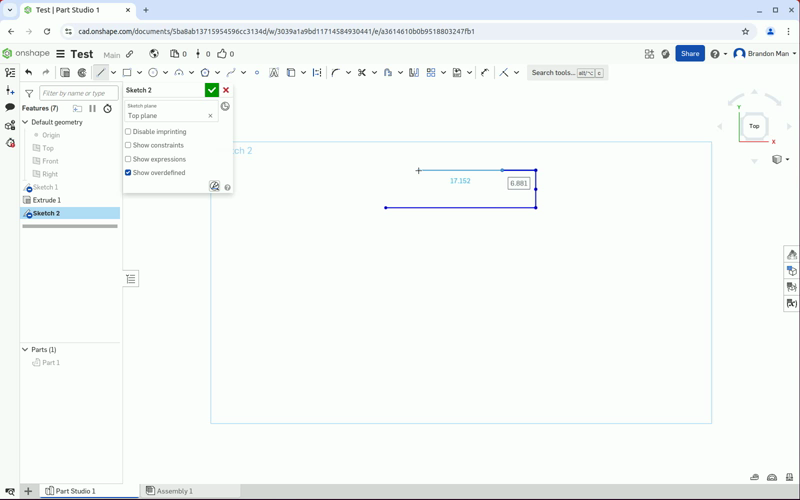
key_up(shift)
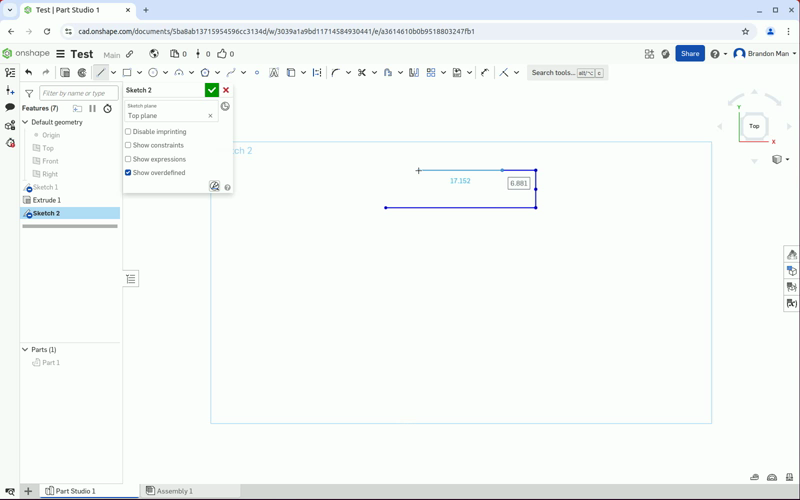
key_down(shift)
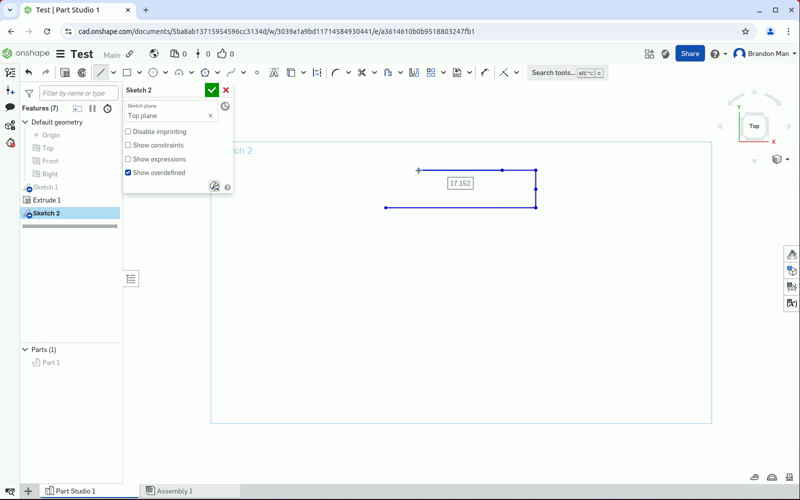
mouse_move(448, 170)
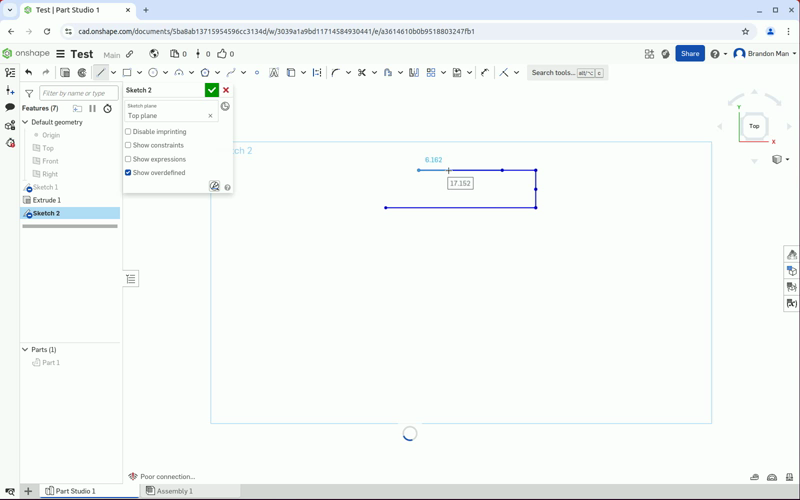
mouse_move(385, 170)
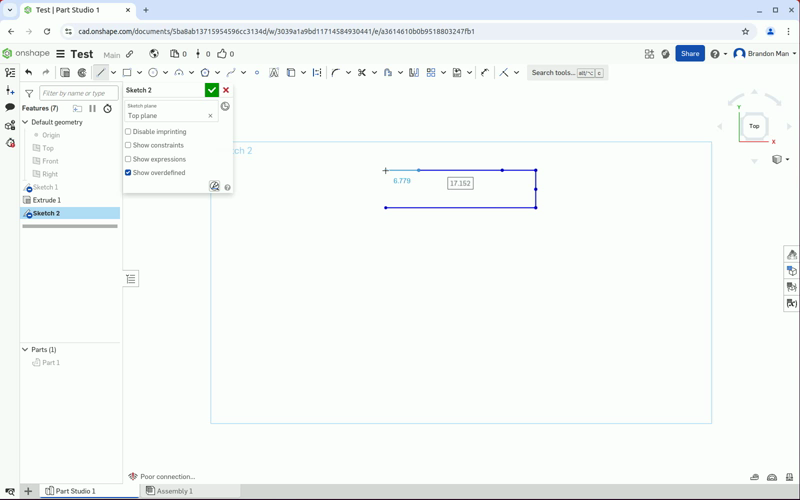
click(385, 170)
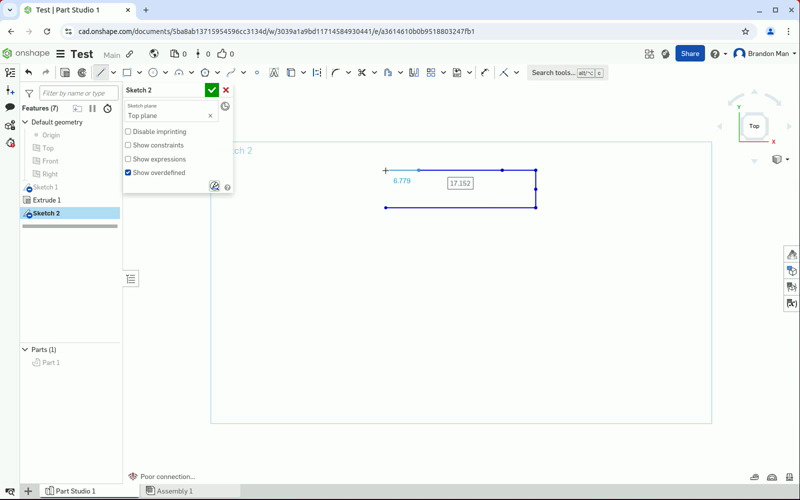
key_up(shift)
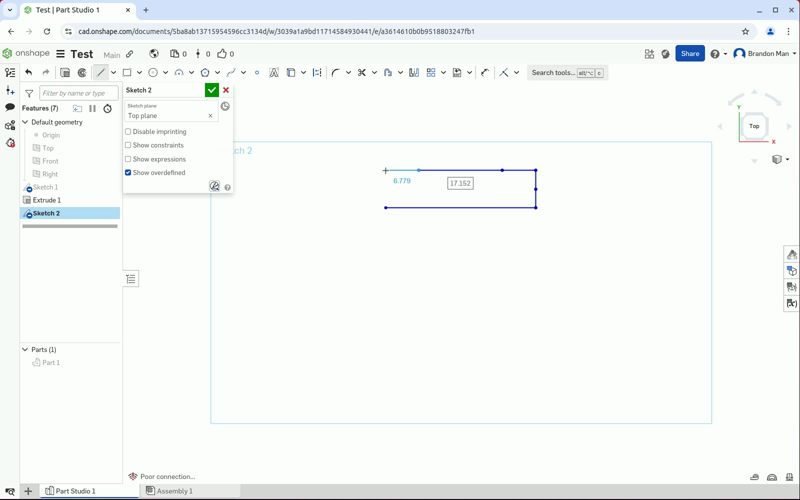
key_down(shift)
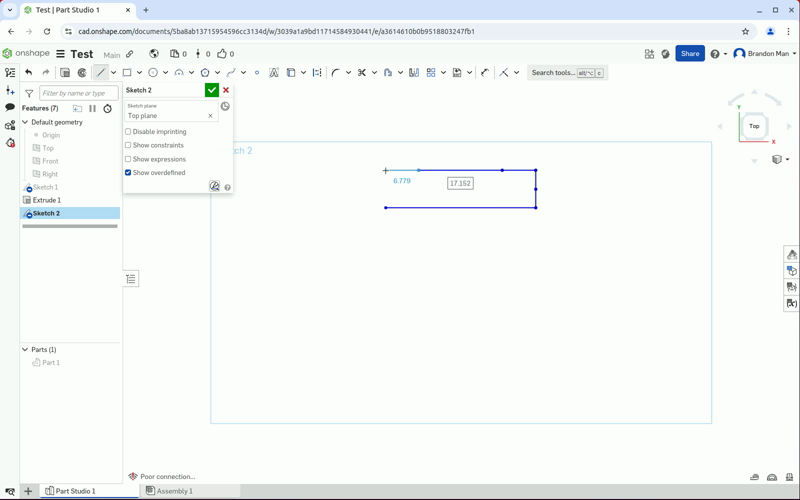
mouse_move(415, 170)
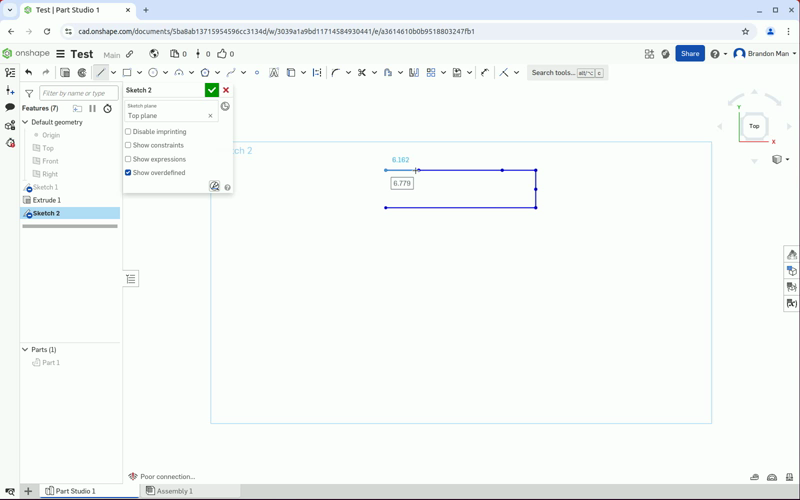
mouse_move(385, 189)
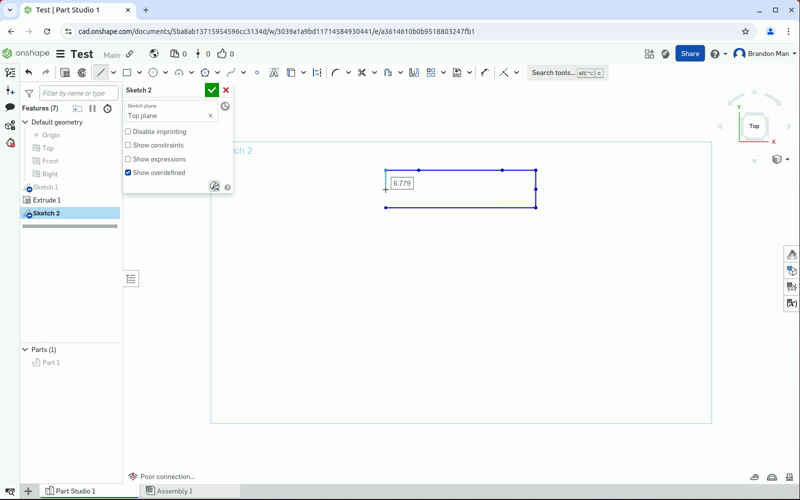
click(385, 189)
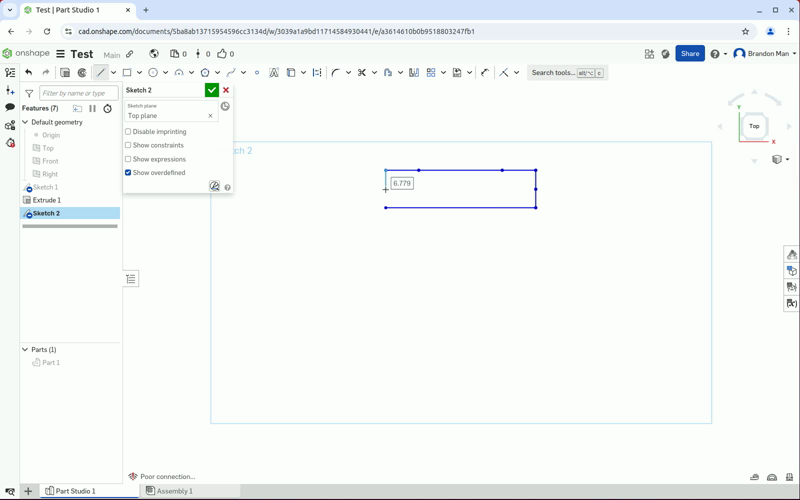
key_up(shift)
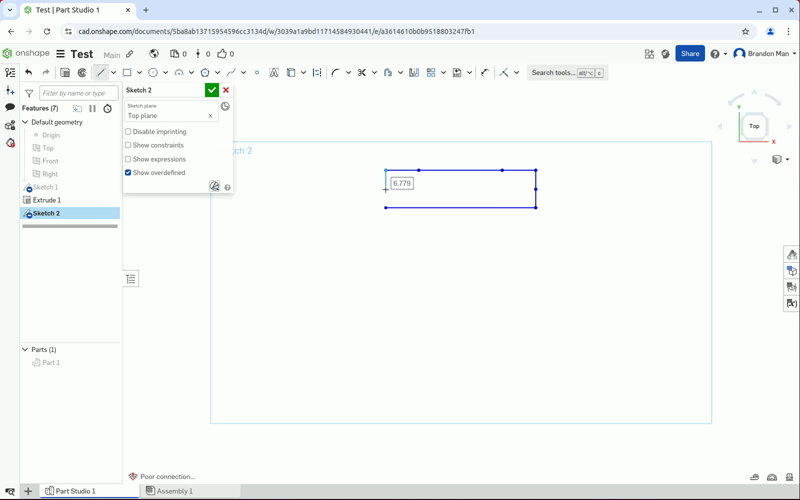
mouse_move(415, 189)
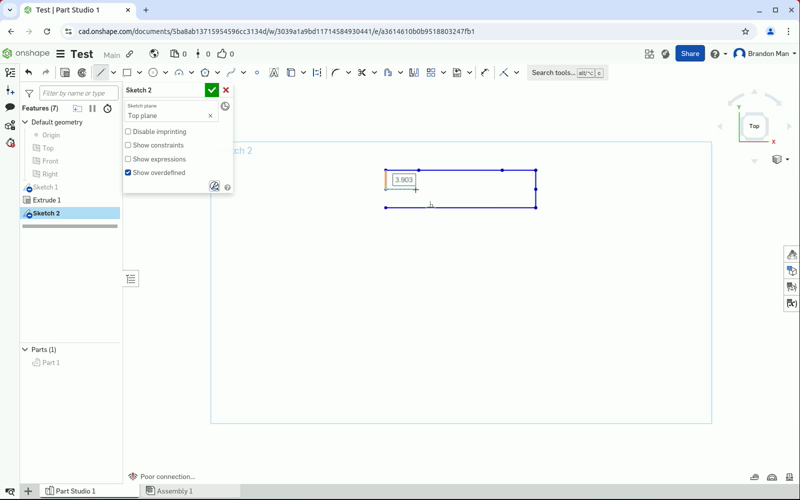
key_down(shift)
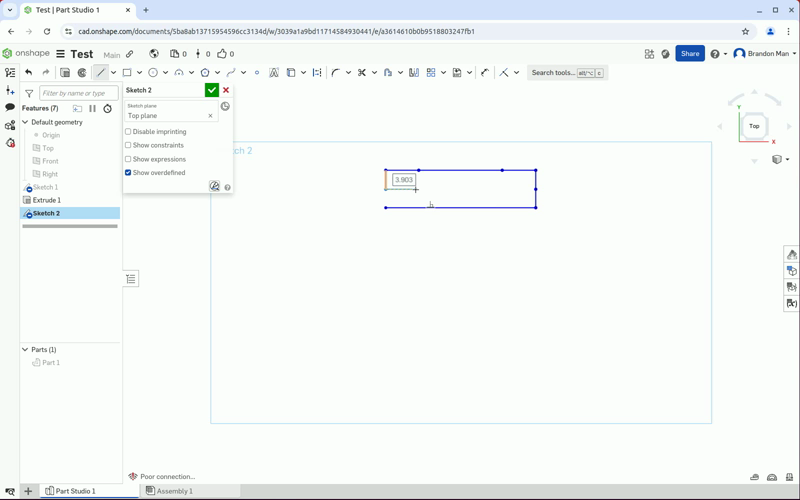
mouse_move(385, 207)
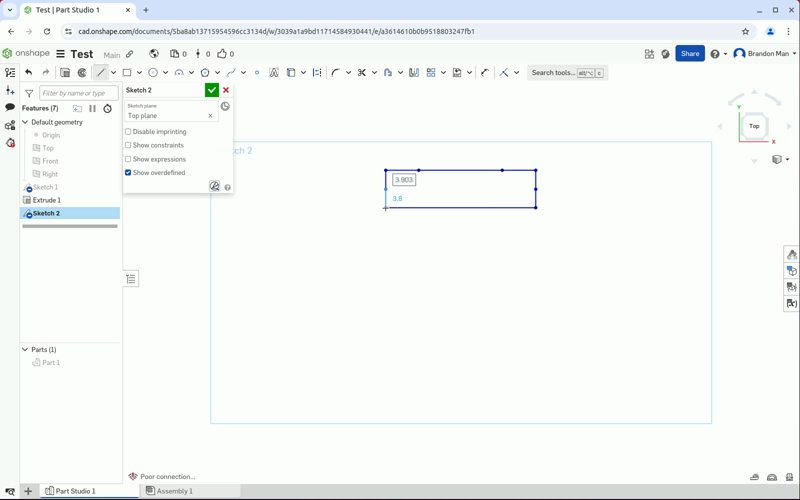
key_up(shift)
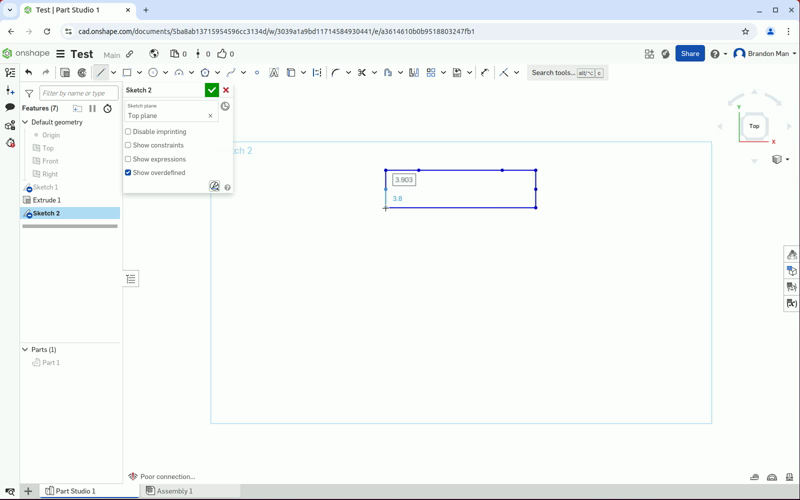
click(385, 207)
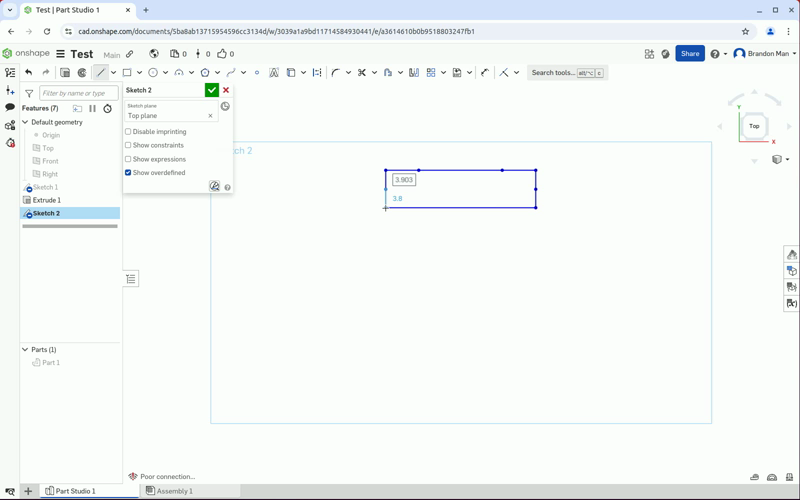
key(esc)
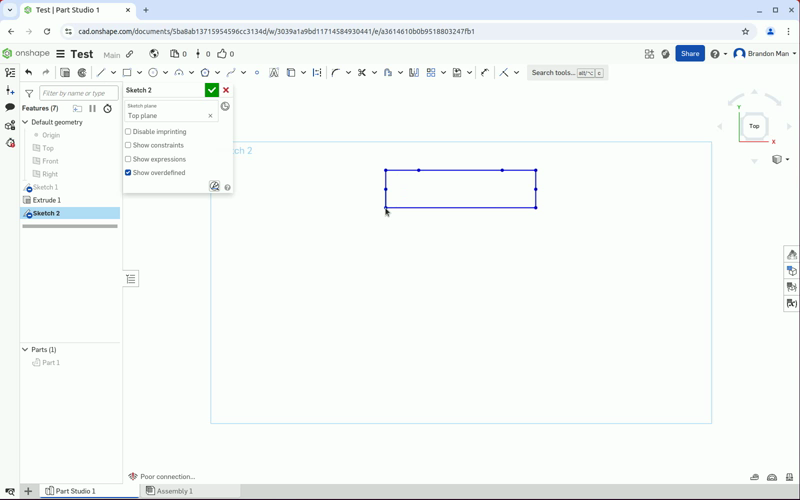
key(c)
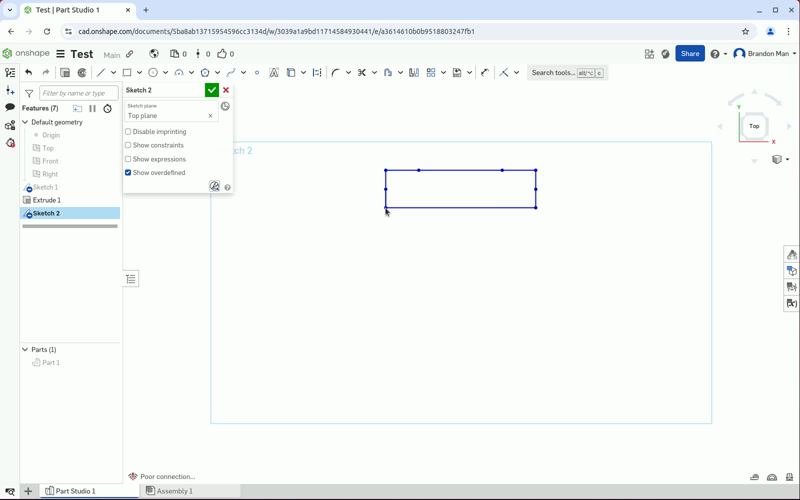
key_down(shift)
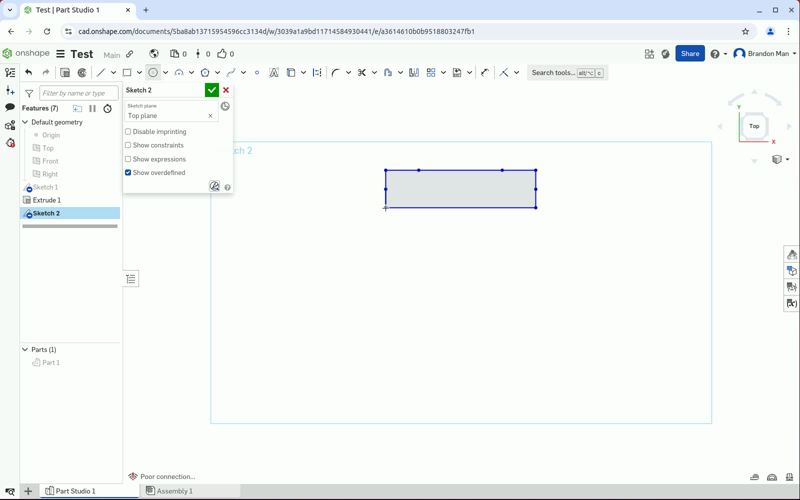
mouse_move(461, 189)
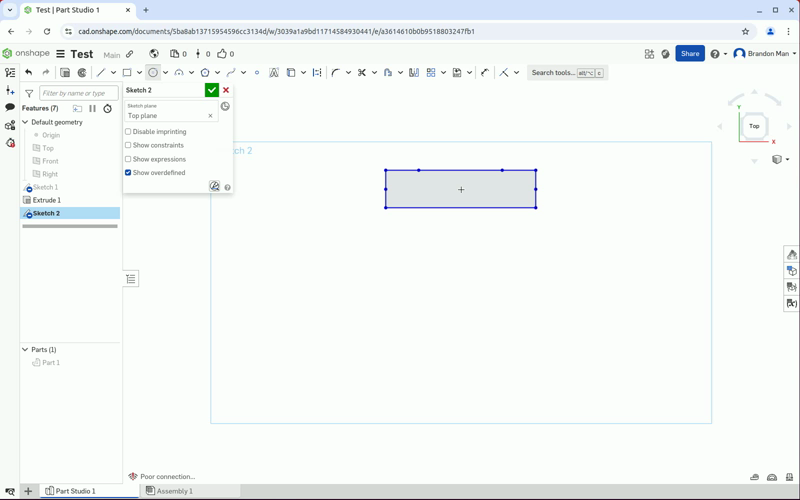
click(461, 189)
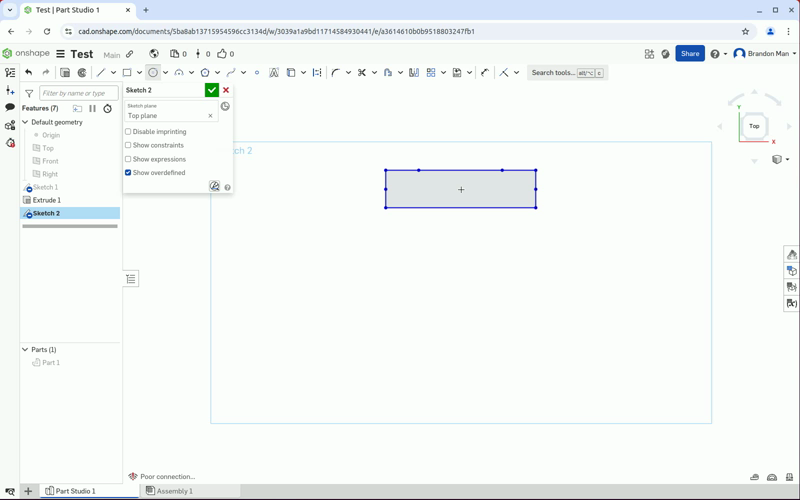
key_up(shift)
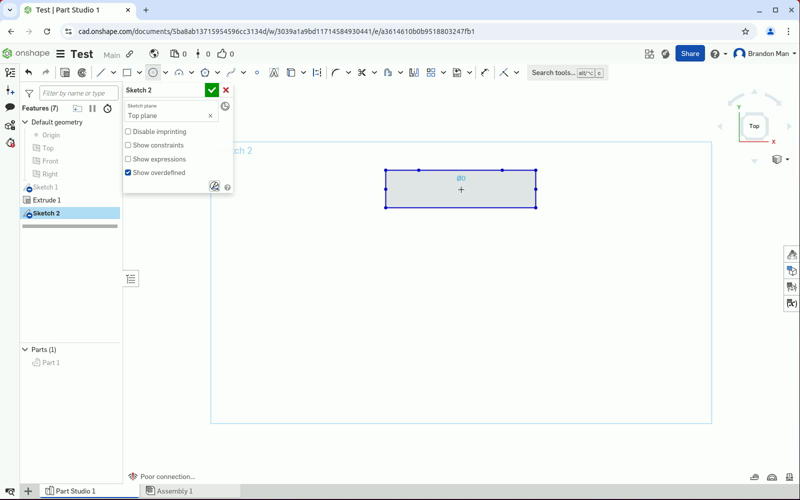
mouse_move(467, 189)
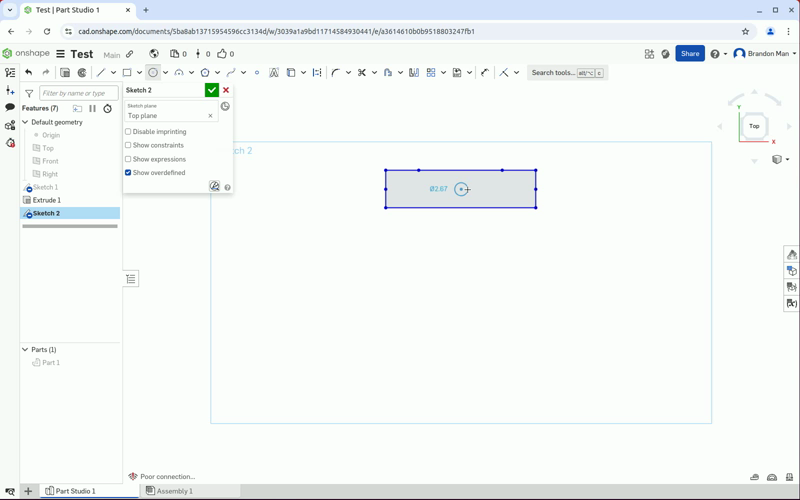
click(467, 189)
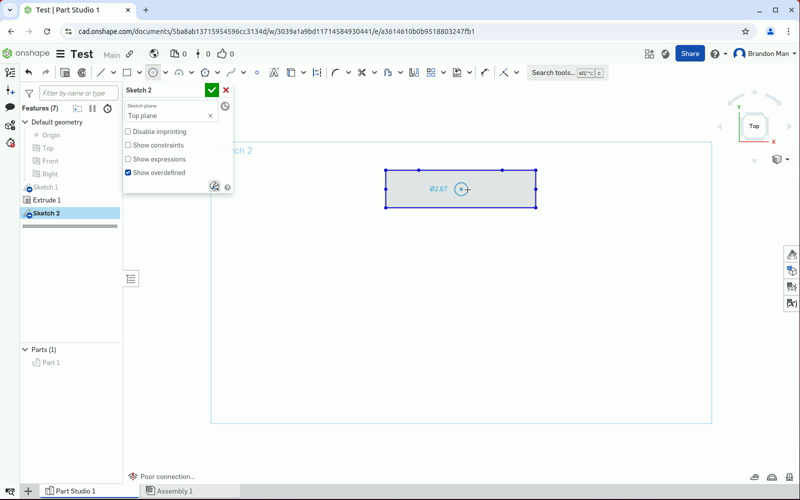
key(esc)
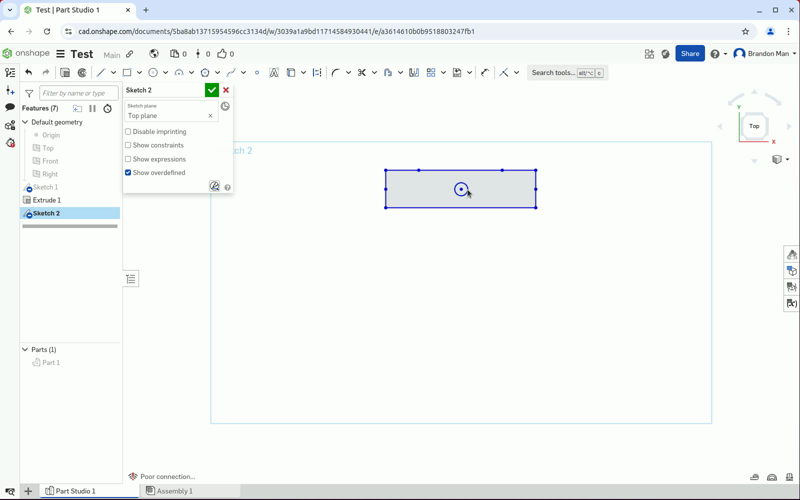
mouse_move(423, 190)
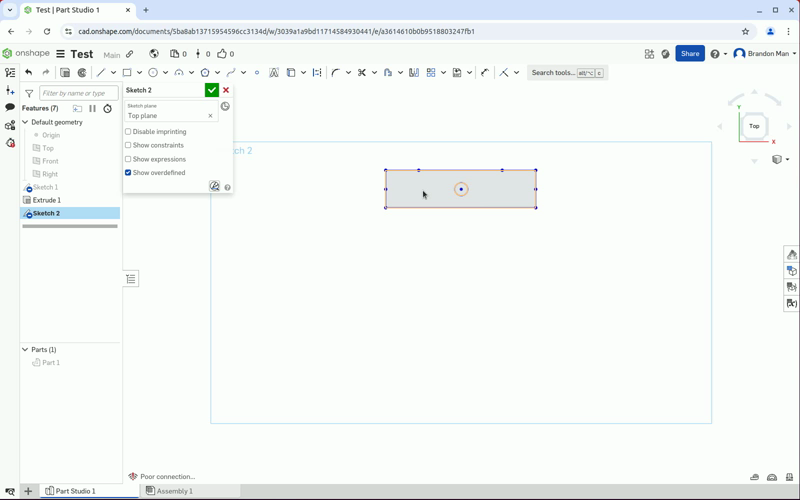
click(423, 190)
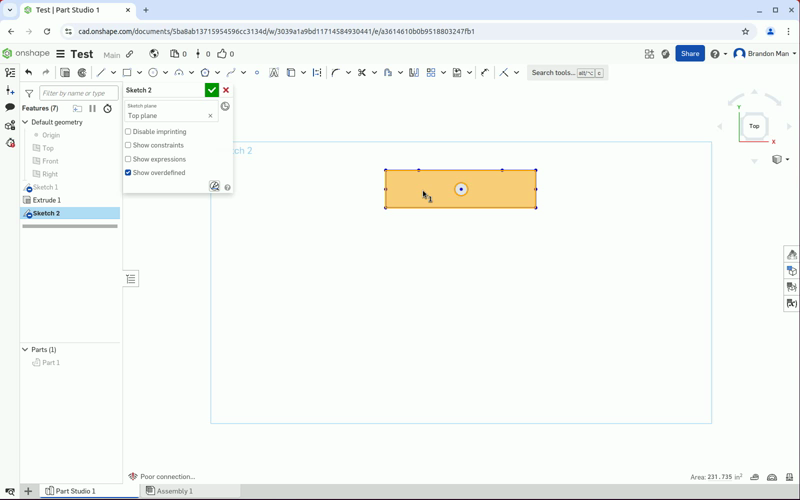
mouse_move(73, 352)
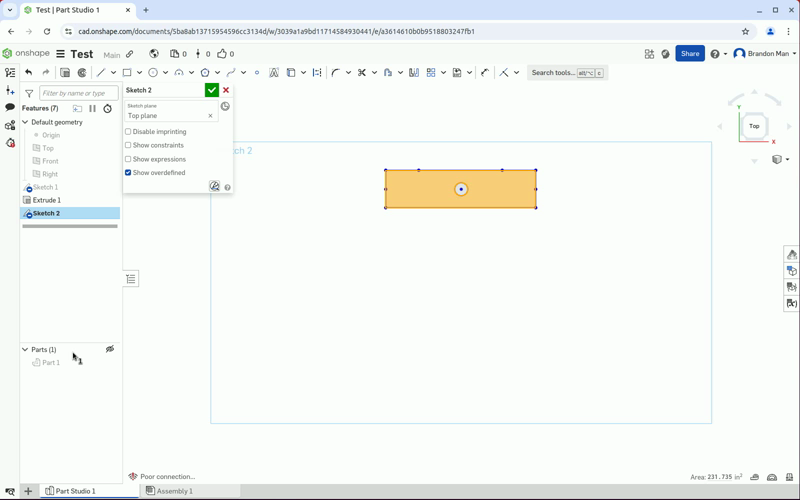
key(shift+y)
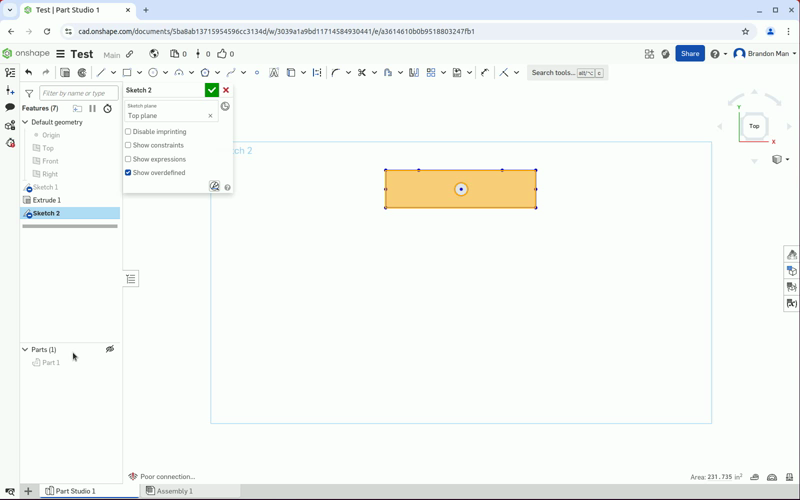
key(shift+e)
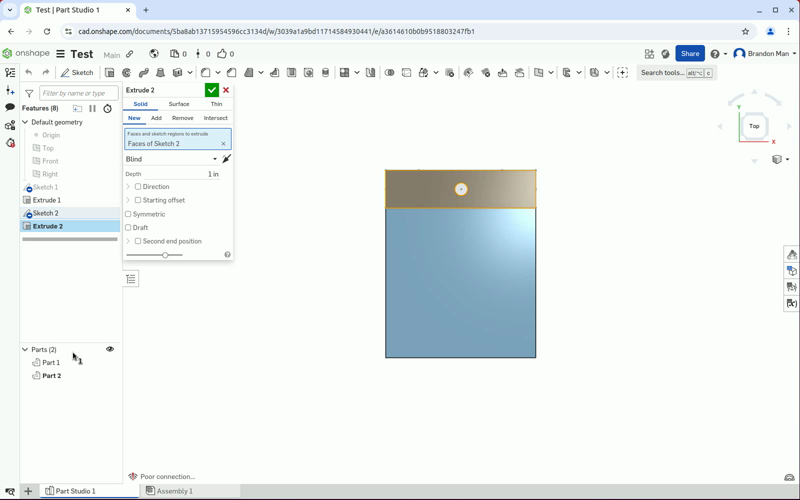
mouse_move(143, 106)
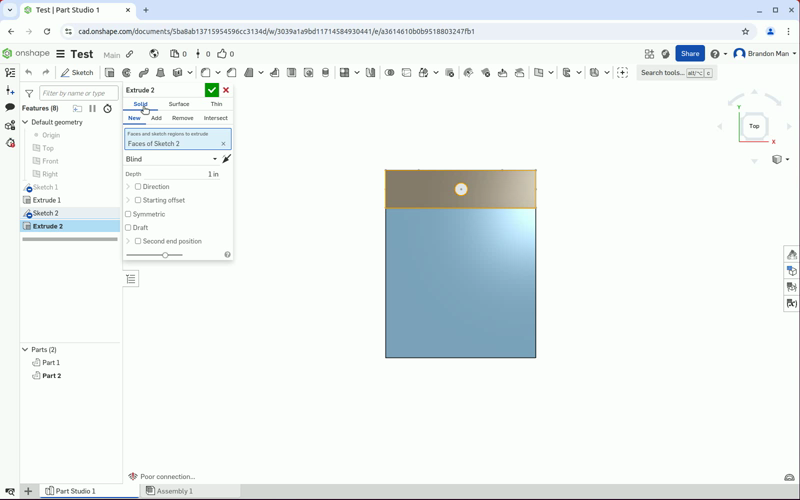
click(143, 106)
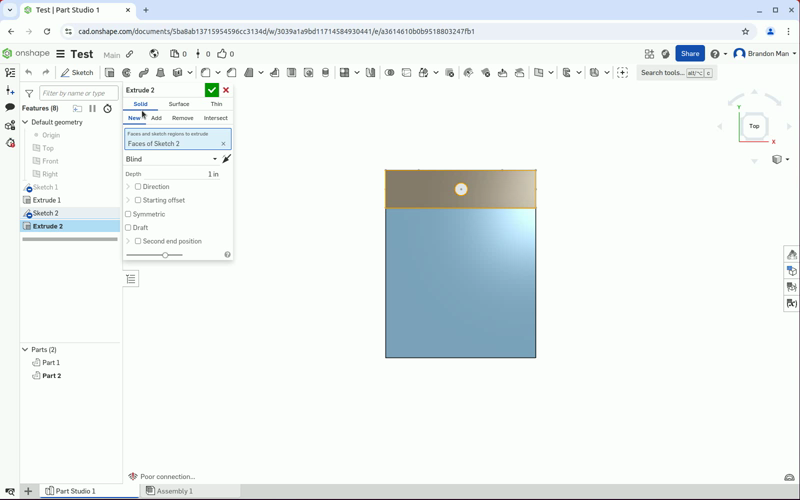
mouse_move(137, 120)
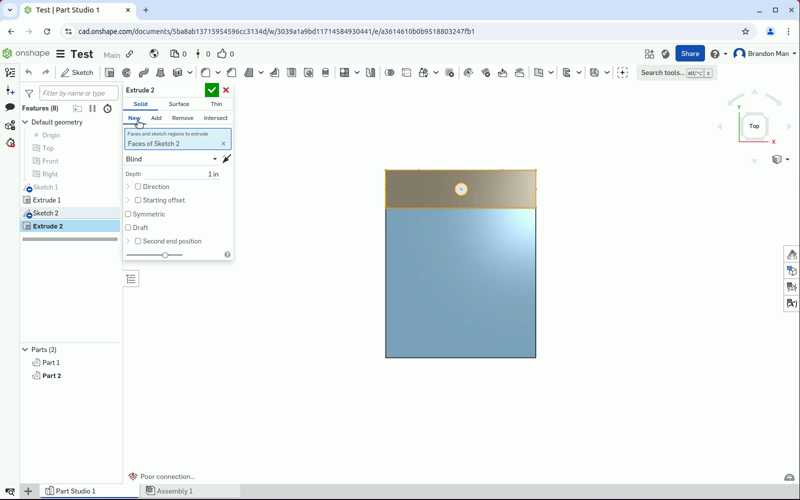
click(137, 120)
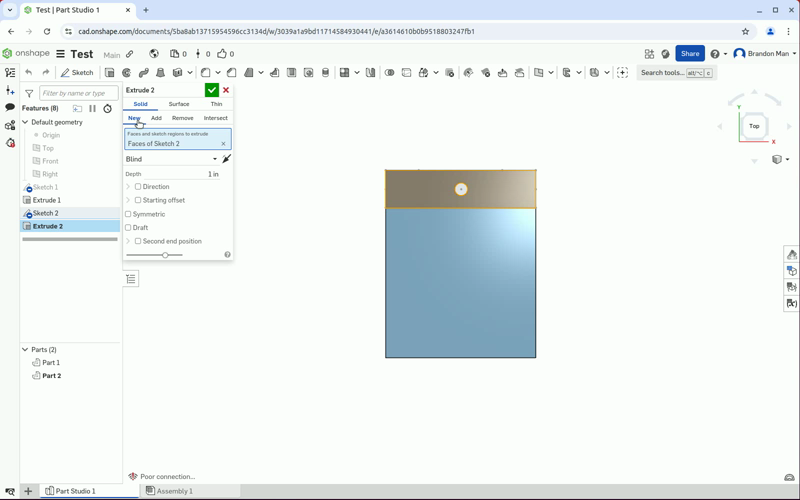
key(tab, 4)
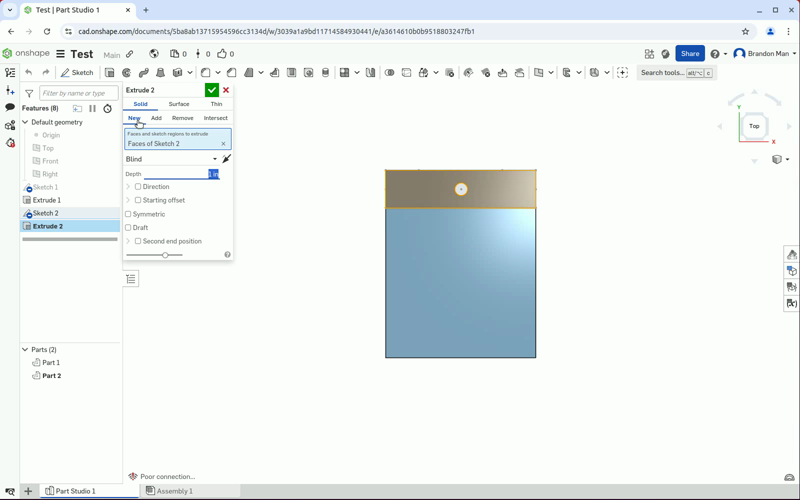
text(3.851)
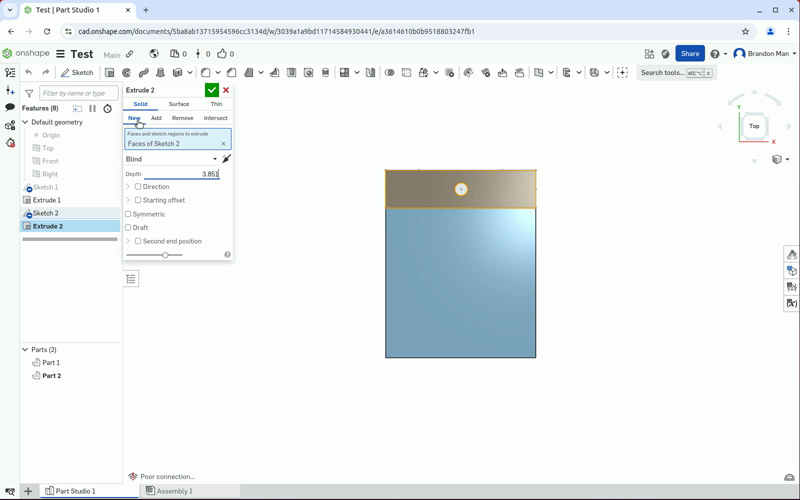
key(enter)
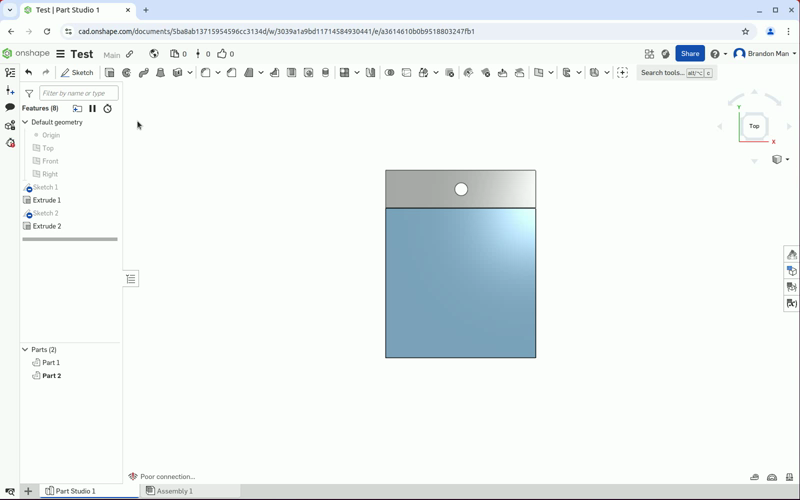
key(shift+h)
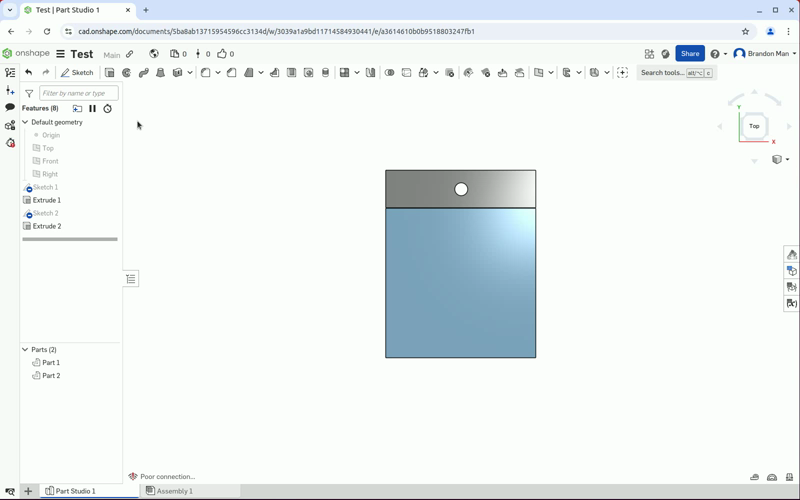
key(shift+h)
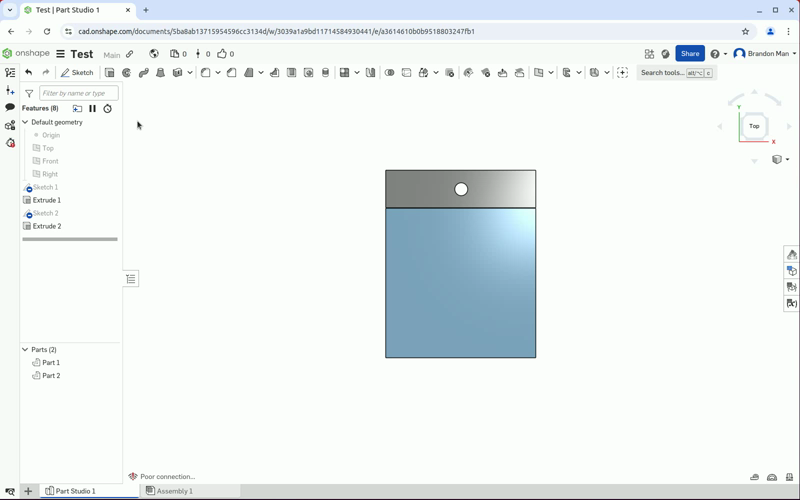
mouse_move(73, 189)
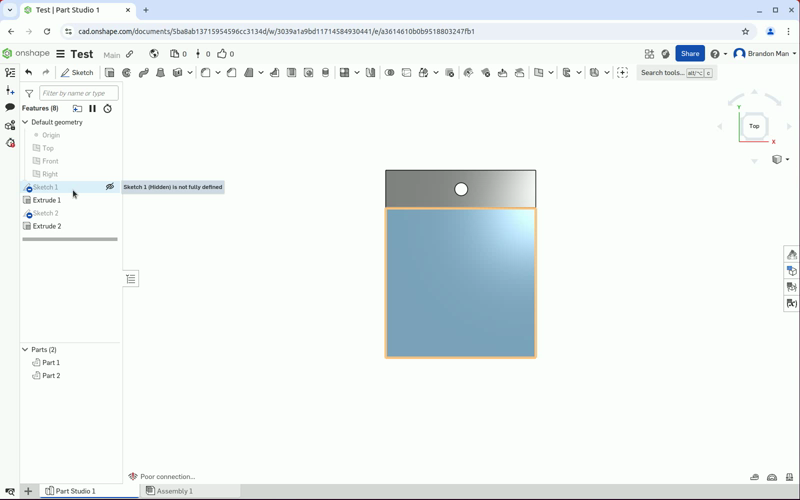
click(73, 189)
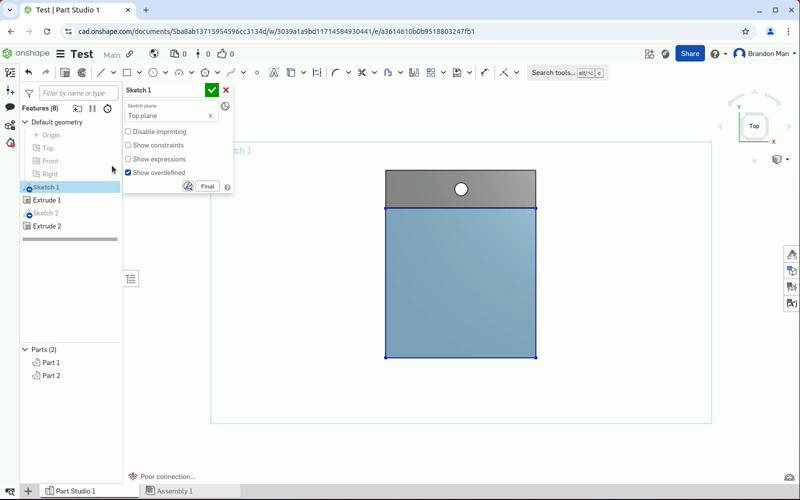
mouse_move(229, 92)
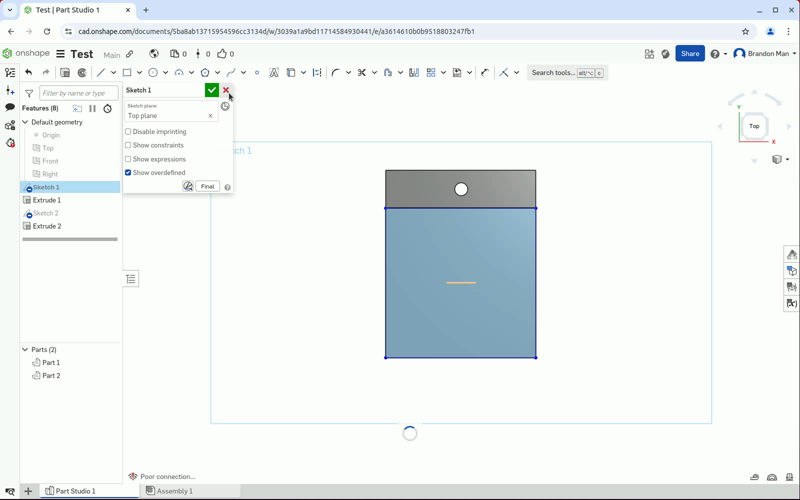
click(229, 92)
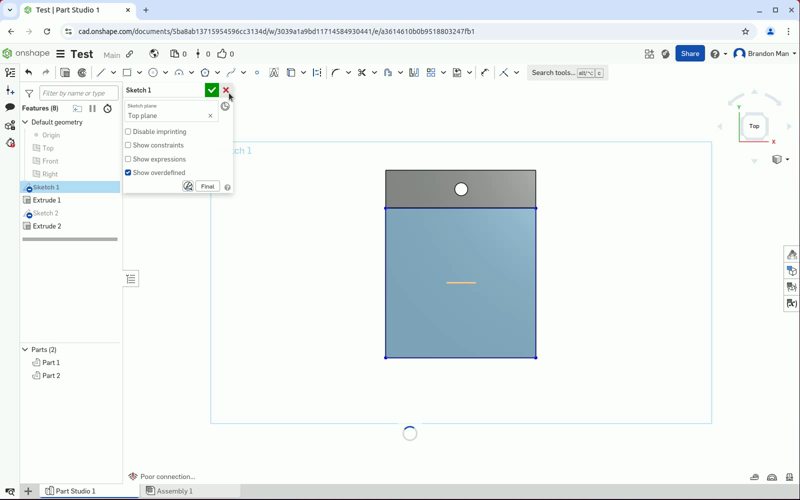
key(shift+s)
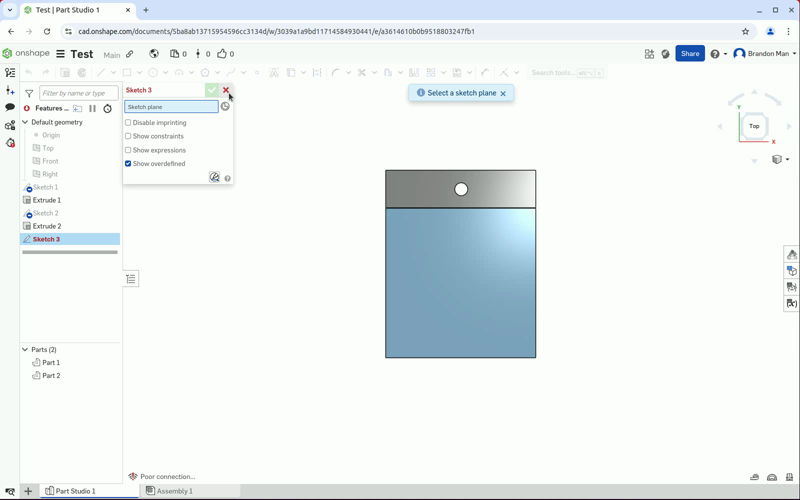
mouse_move(73, 150)
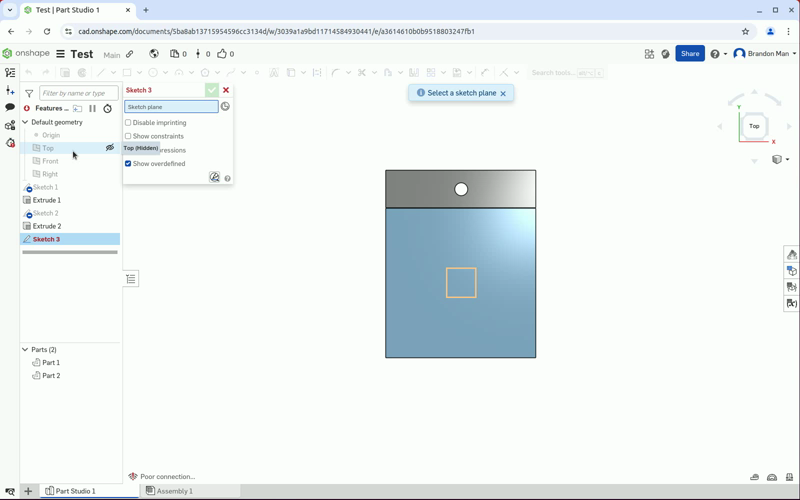
click(73, 150)
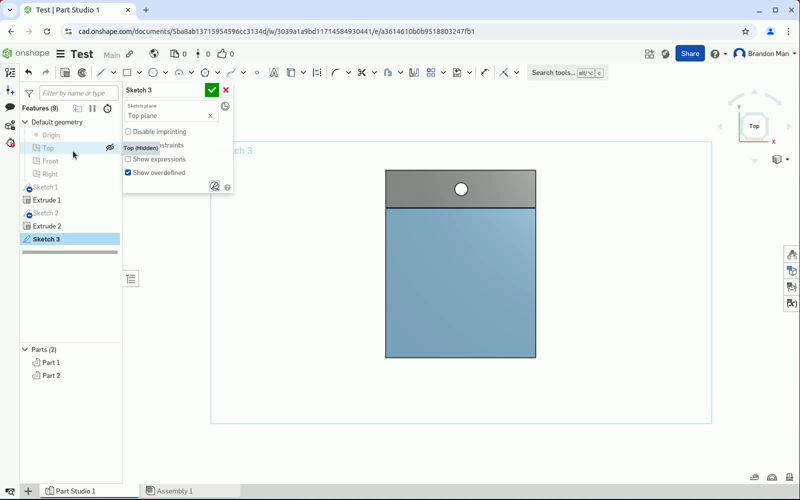
mouse_move(73, 352)
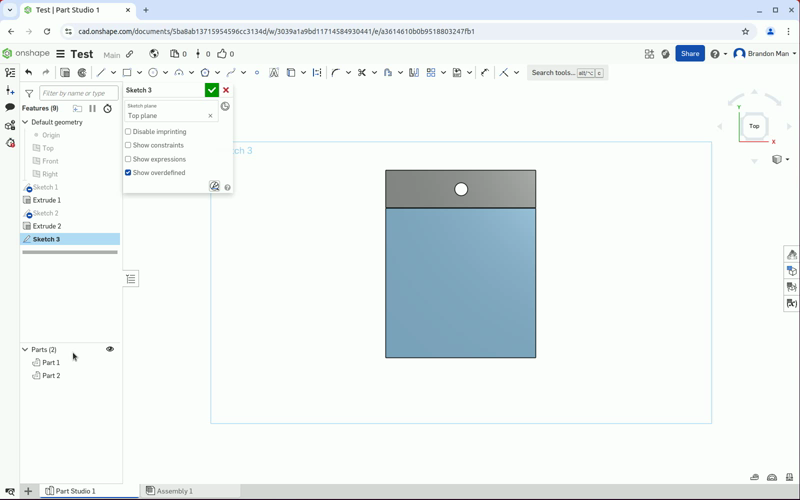
key(y)
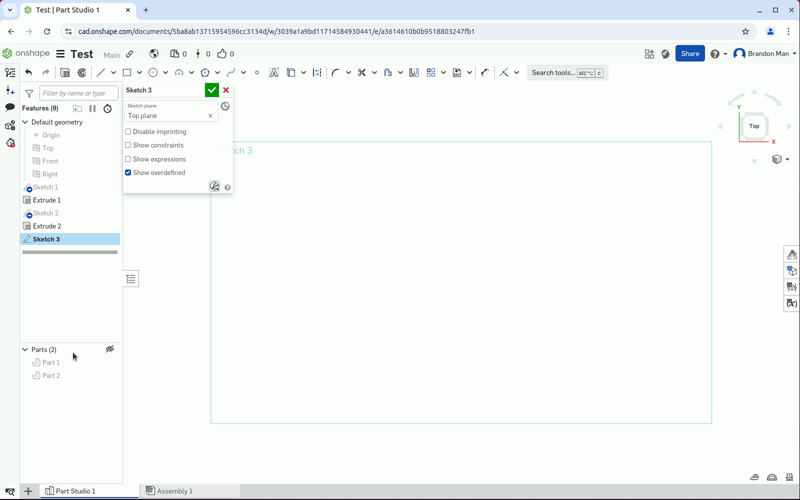
key(l)
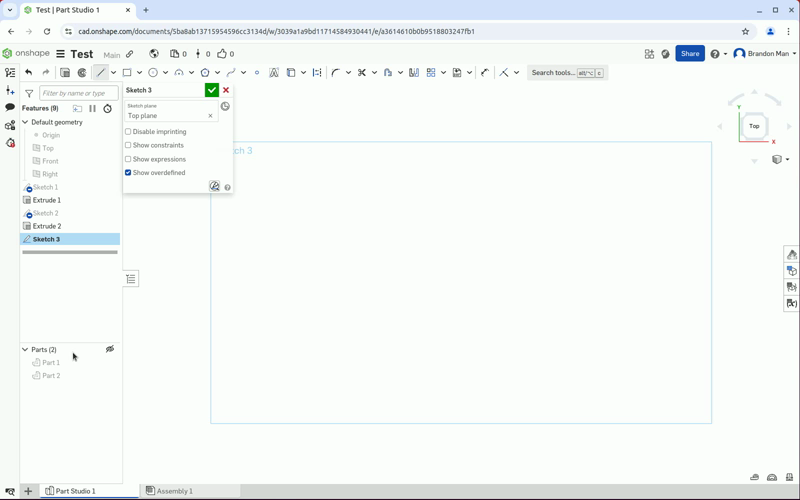
key_down(shift)
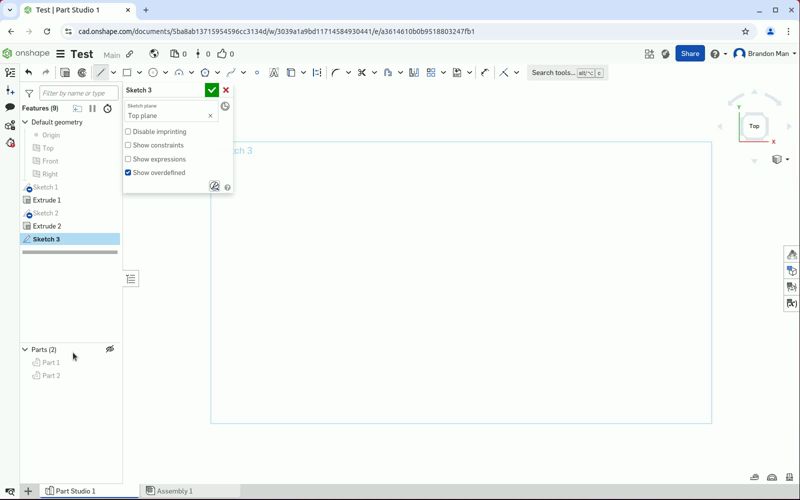
mouse_move(385, 376)
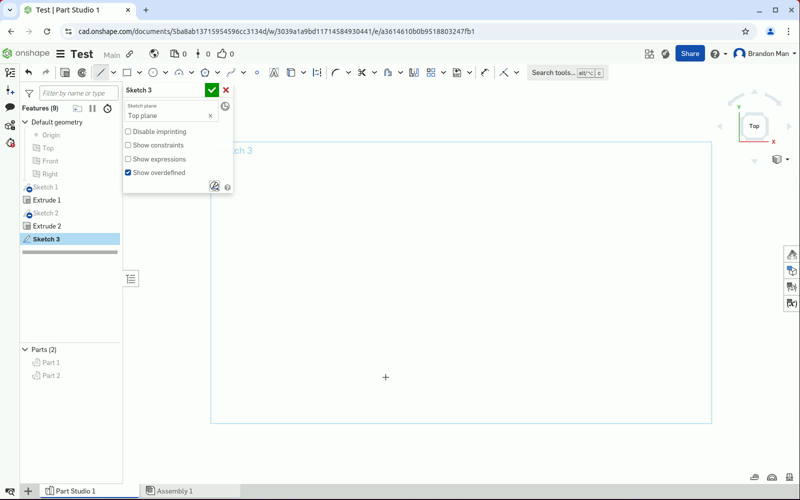
click(385, 376)
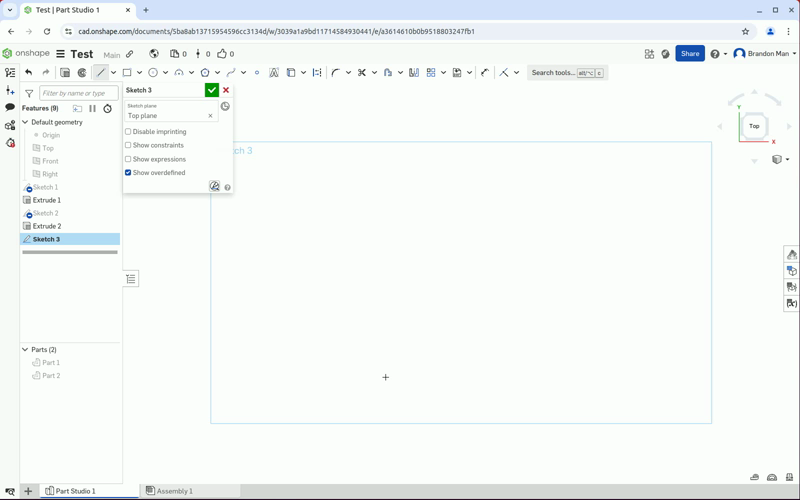
key_up(shift)
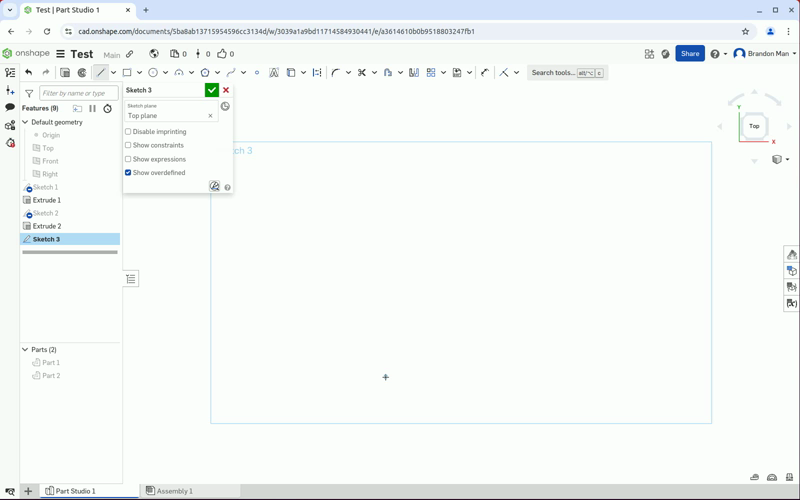
key_down(shift)
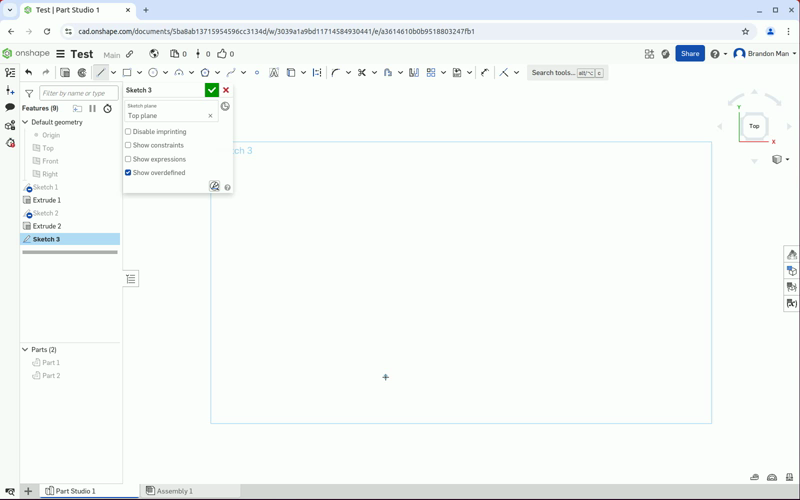
mouse_move(535, 376)
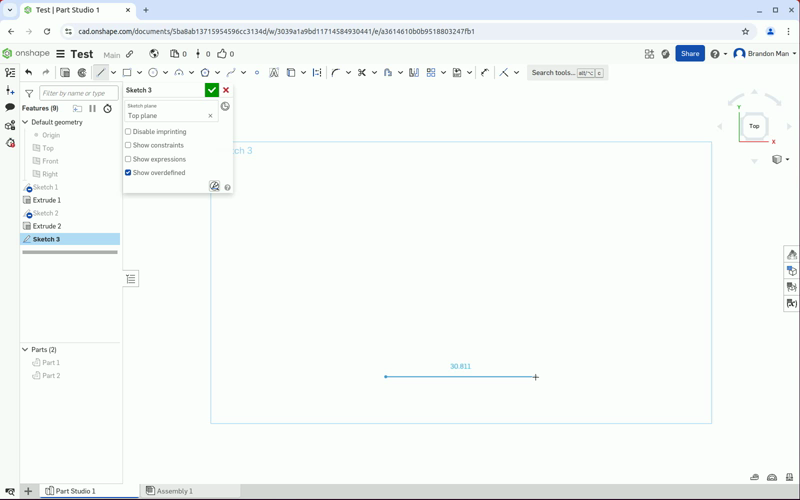
click(535, 376)
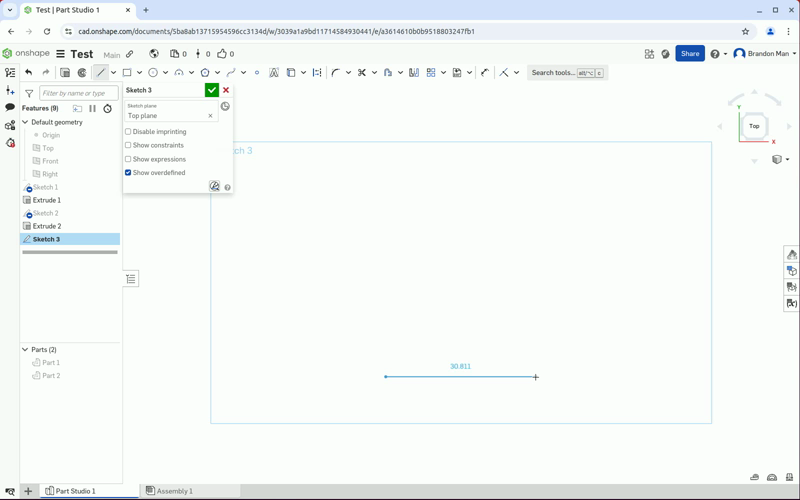
key_up(shift)
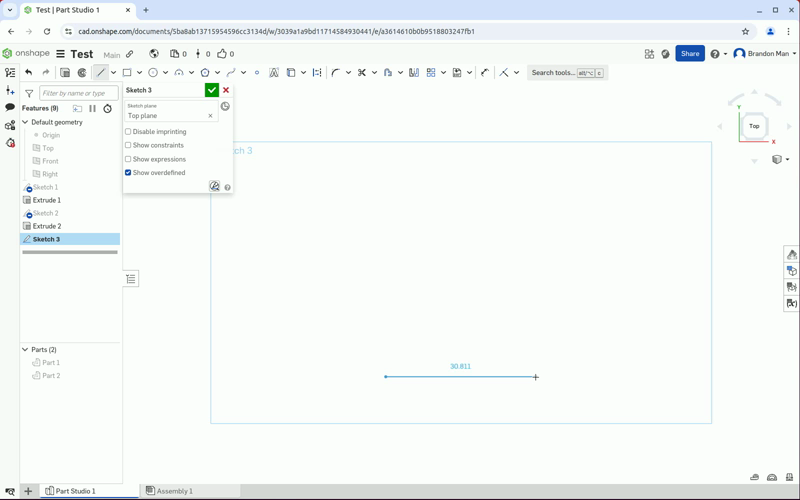
key_down(shift)
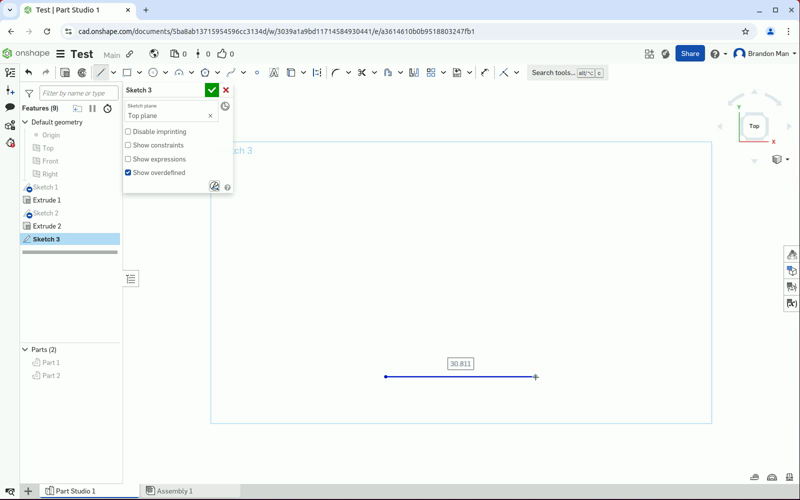
mouse_move(565, 376)
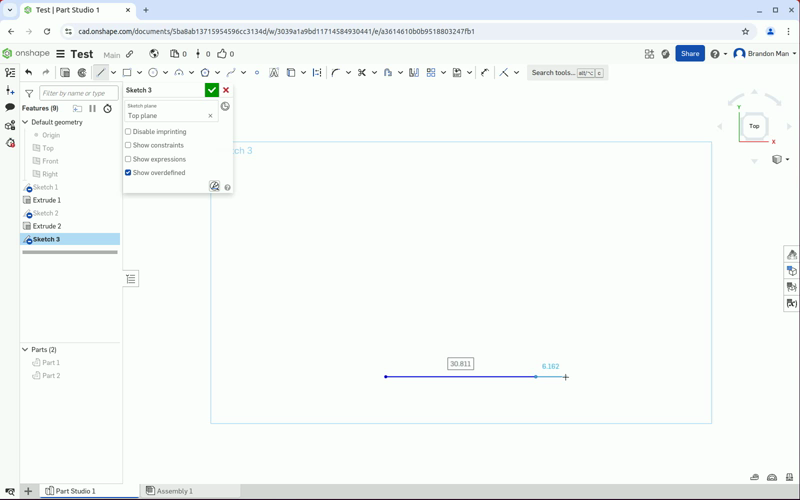
mouse_move(535, 357)
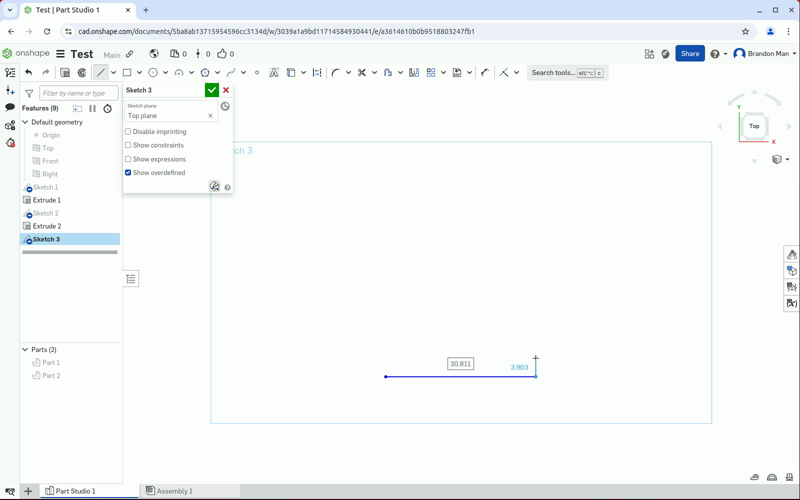
click(535, 357)
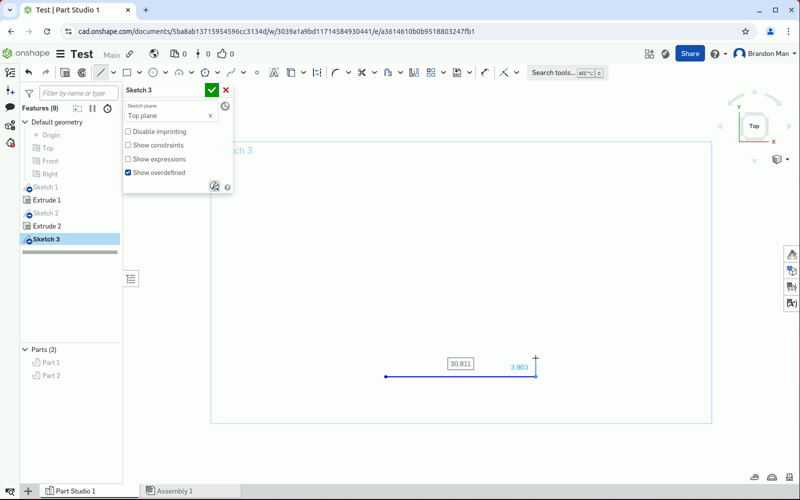
key_up(shift)
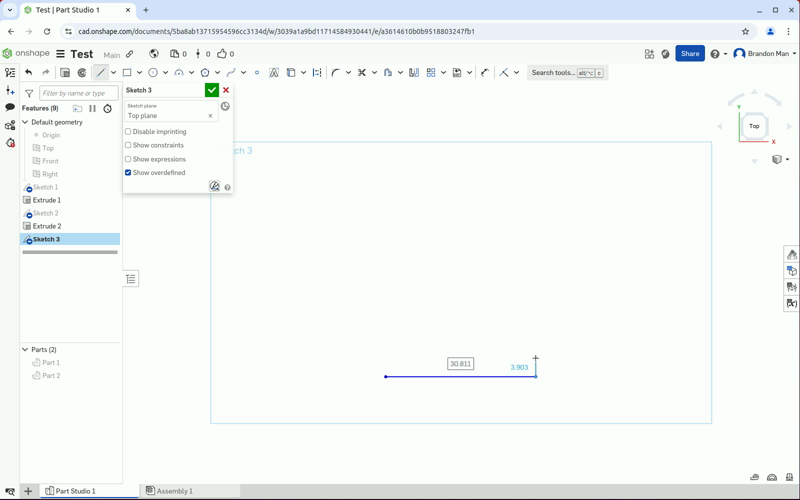
key_down(shift)
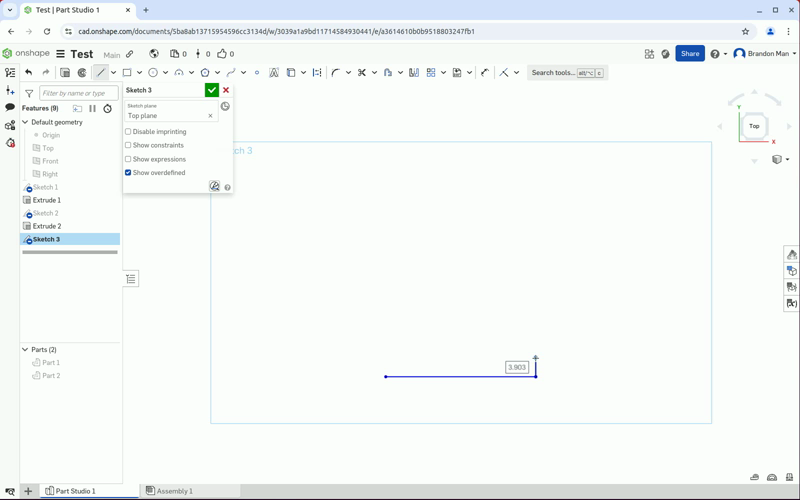
mouse_move(385, 357)
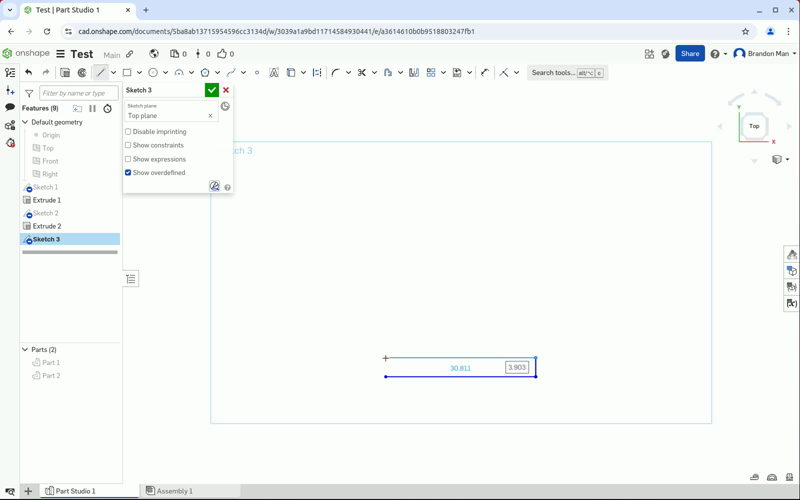
click(385, 357)
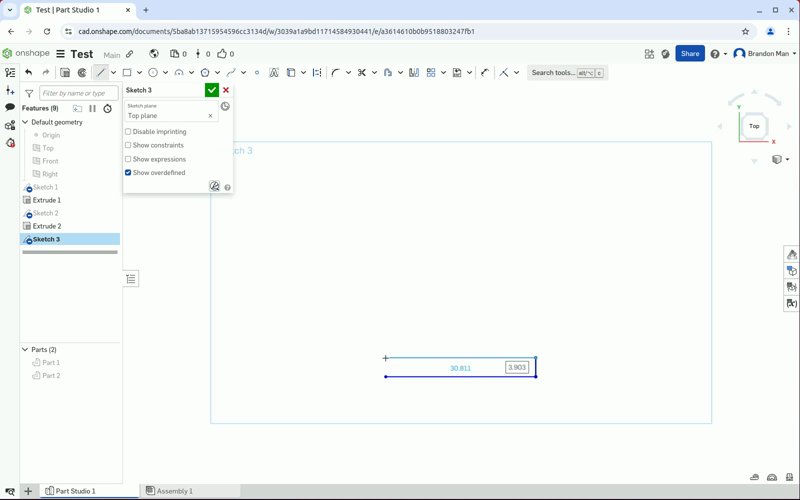
key_up(shift)
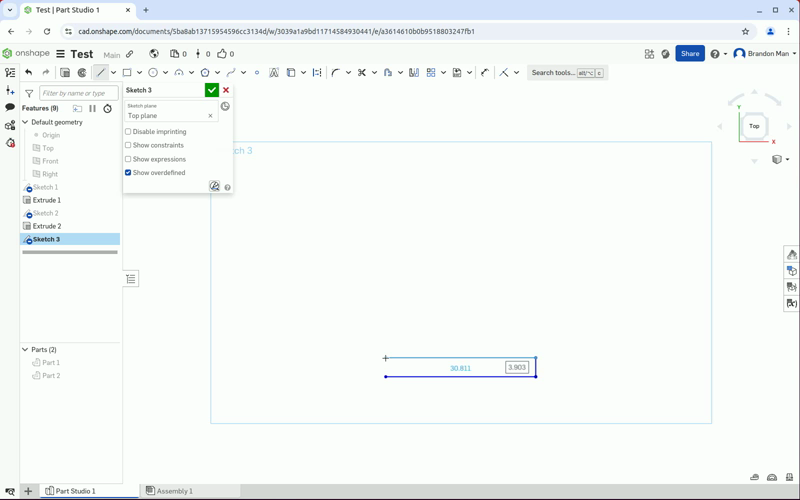
mouse_move(415, 357)
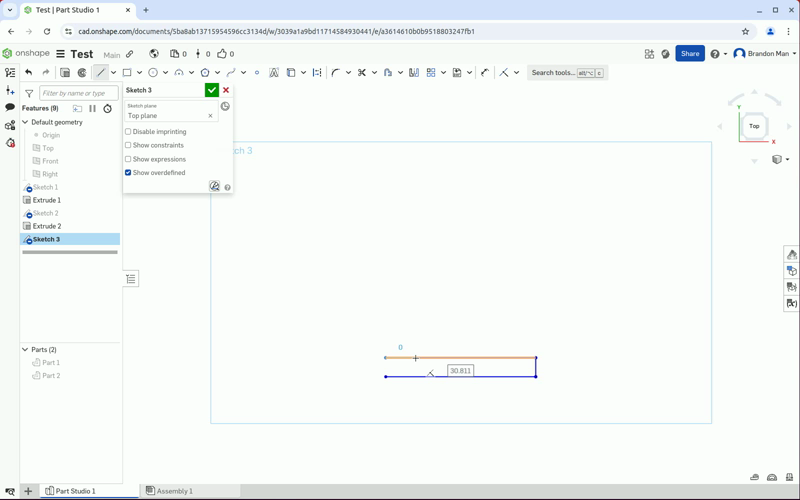
key_down(shift)
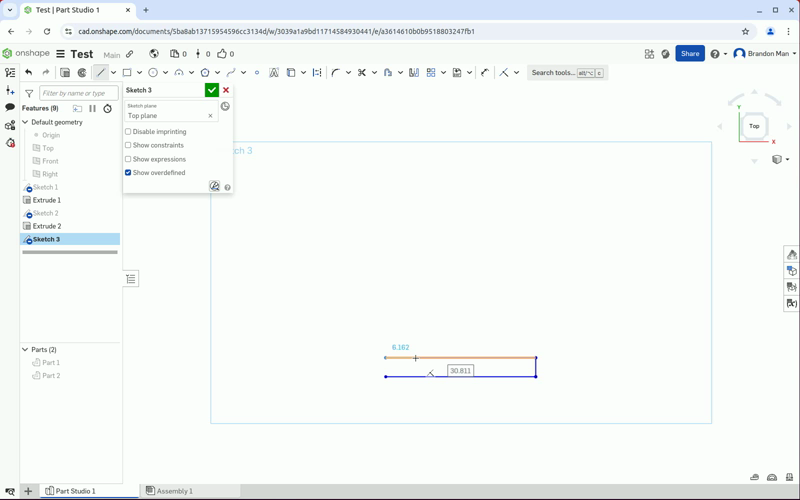
mouse_move(385, 376)
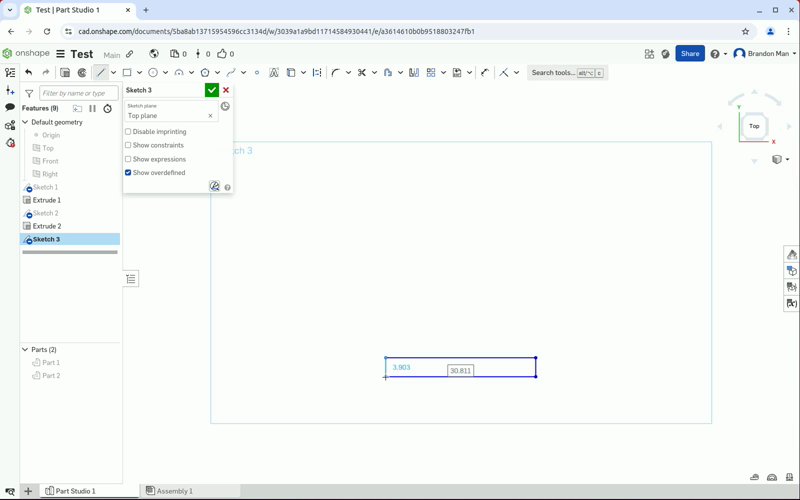
key_up(shift)
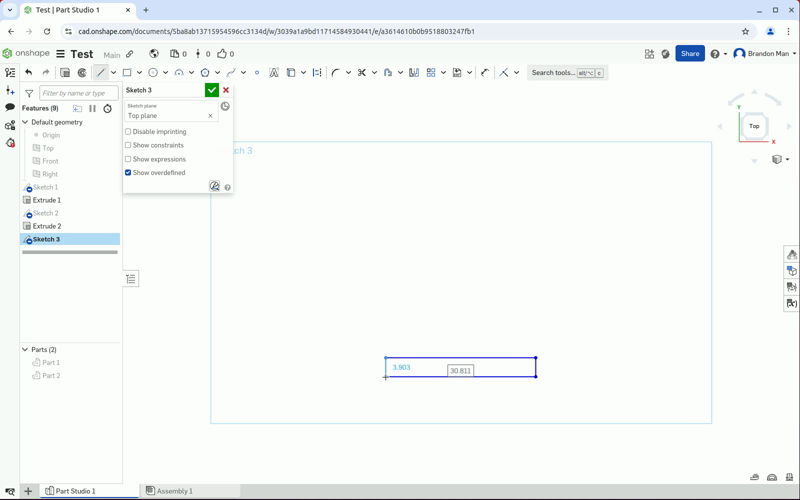
click(385, 376)
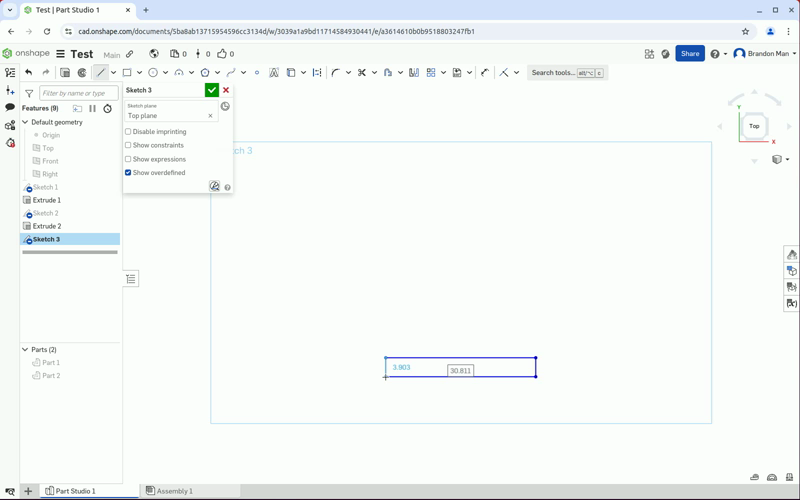
key(esc)
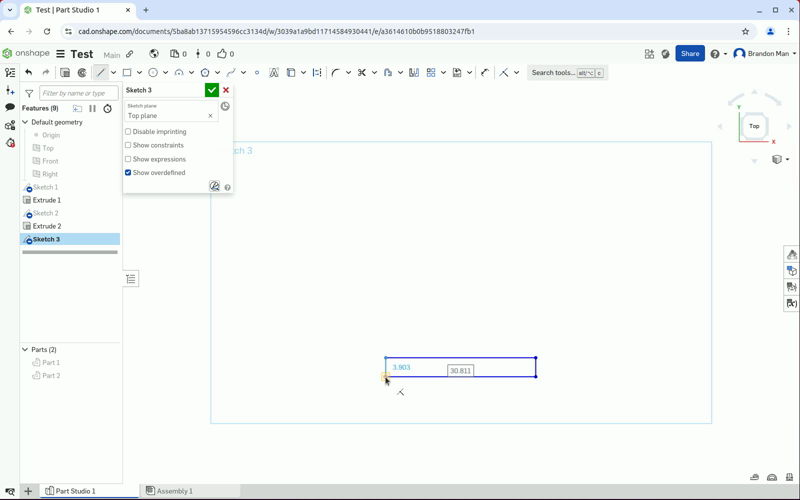
key(c)
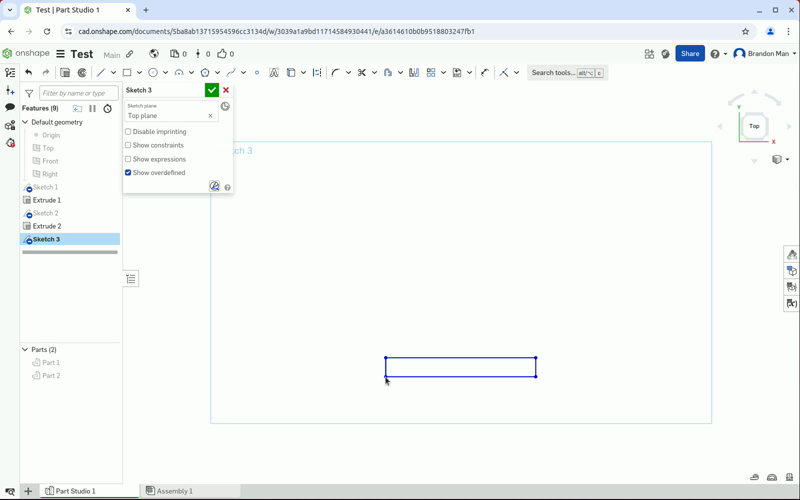
key_down(shift)
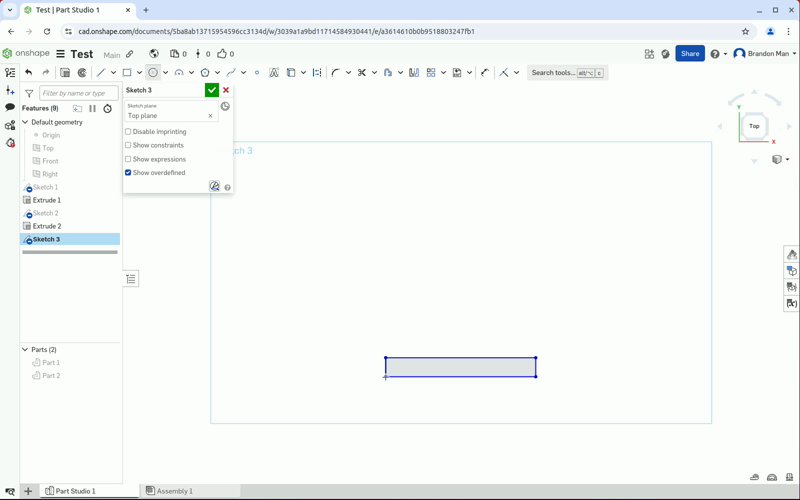
mouse_move(461, 367)
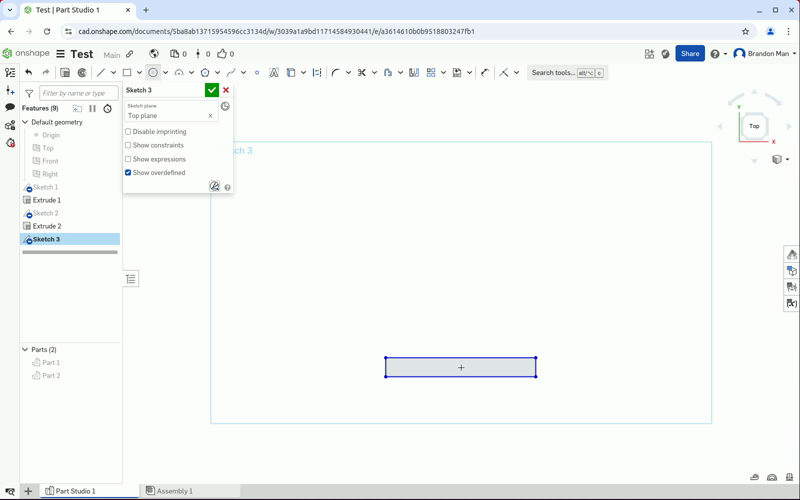
click(461, 367)
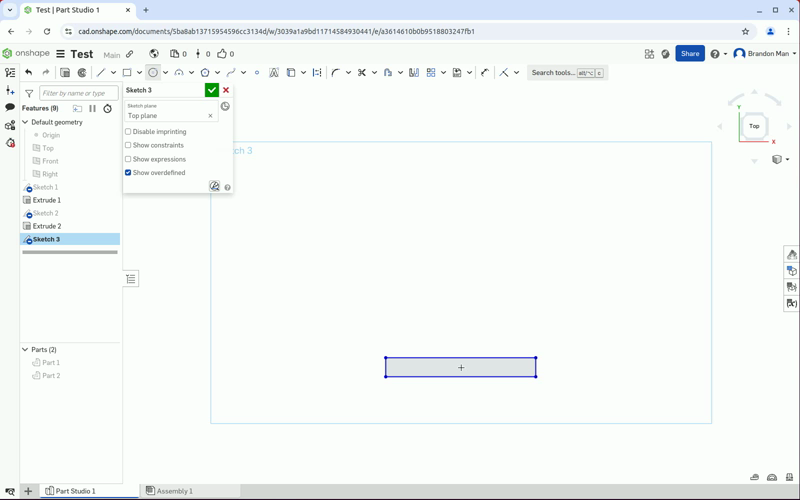
key_up(shift)
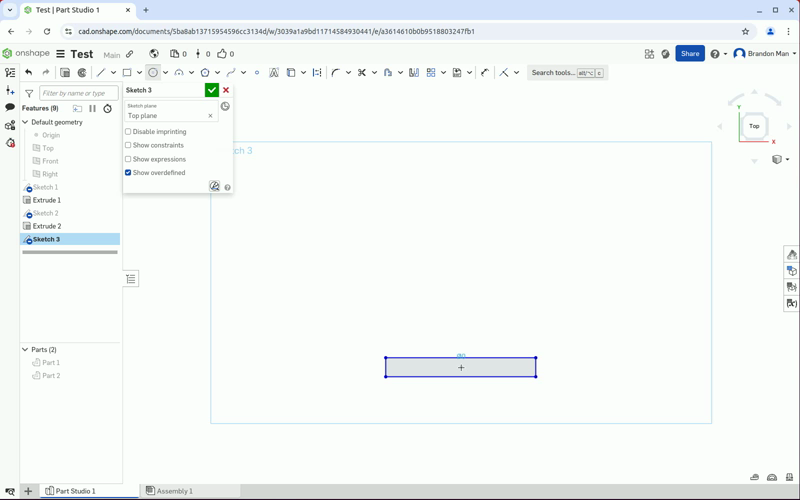
mouse_move(467, 367)
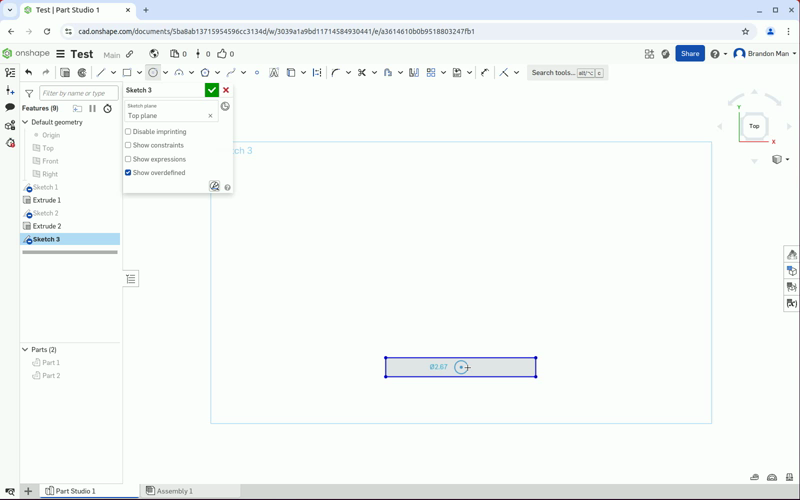
click(467, 367)
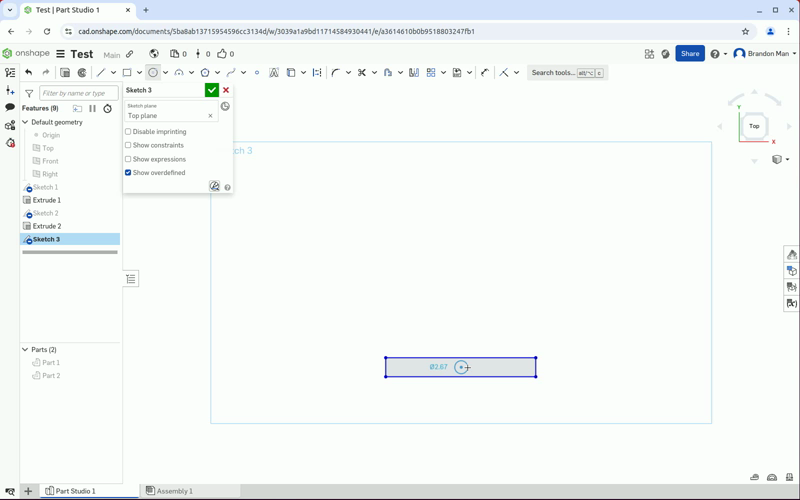
key(esc)
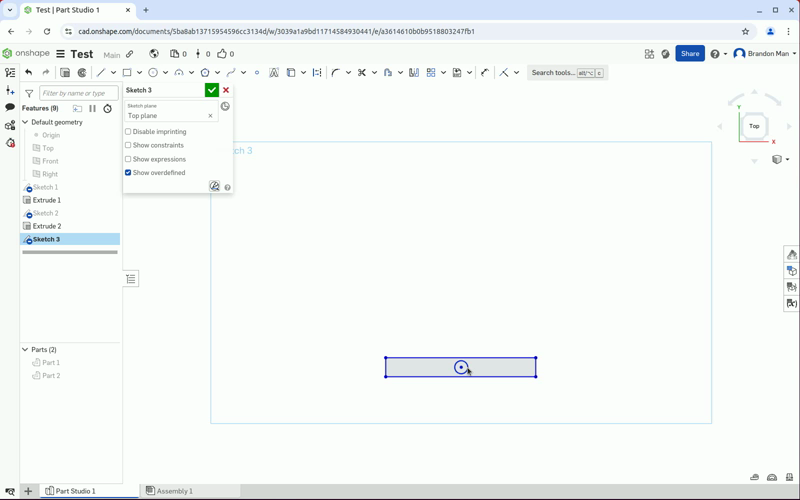
mouse_move(388, 370)
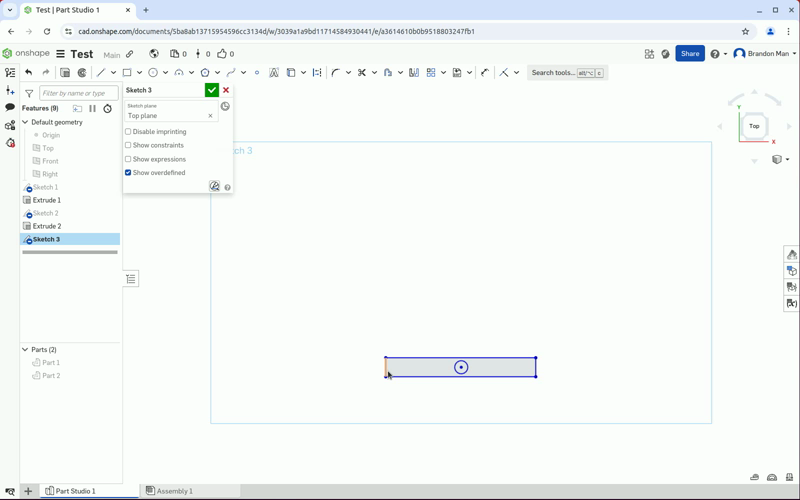
click(388, 370)
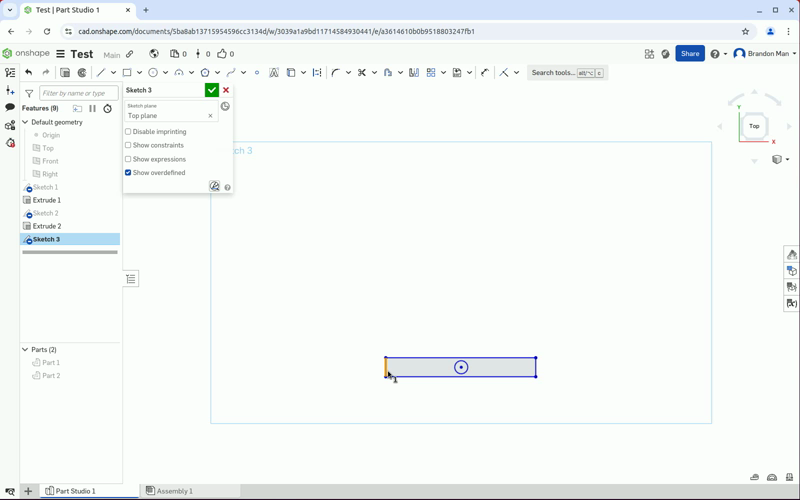
mouse_move(73, 352)
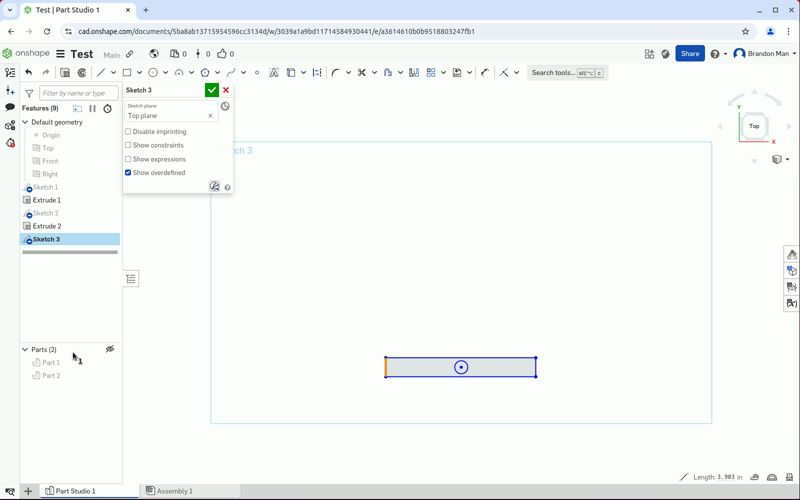
key(shift+y)
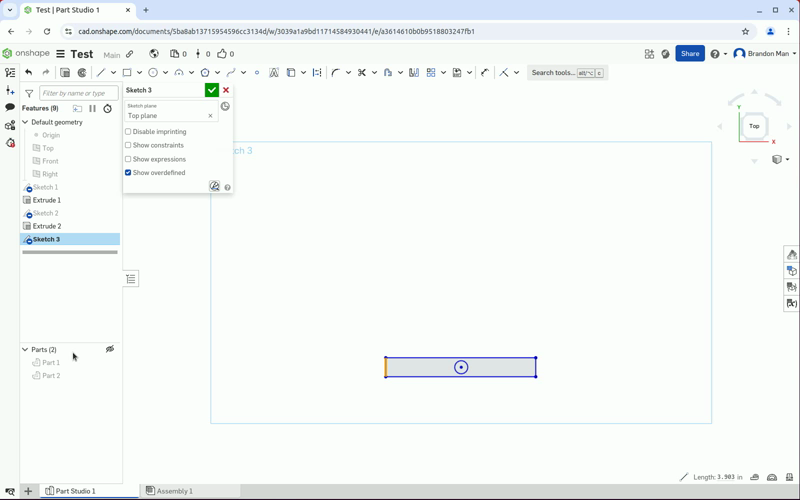
key(shift+e)
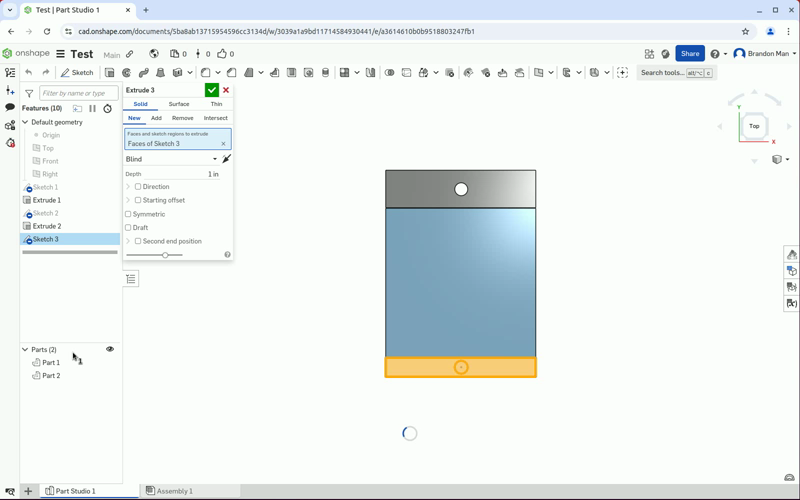
mouse_move(143, 106)
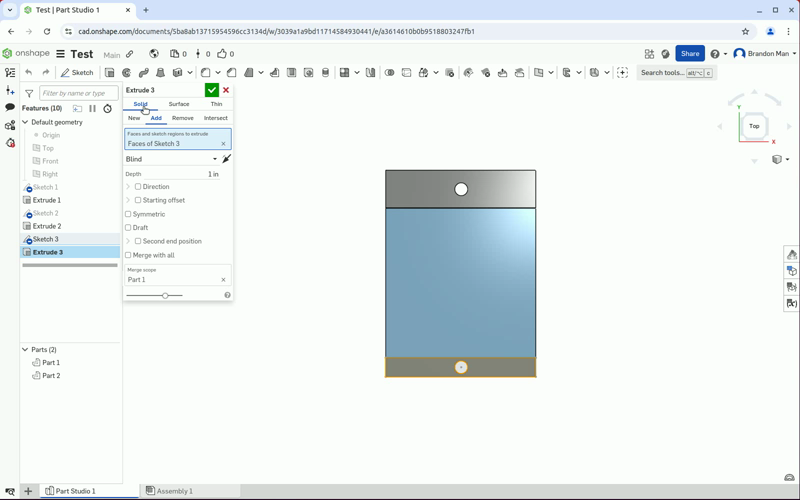
click(143, 106)
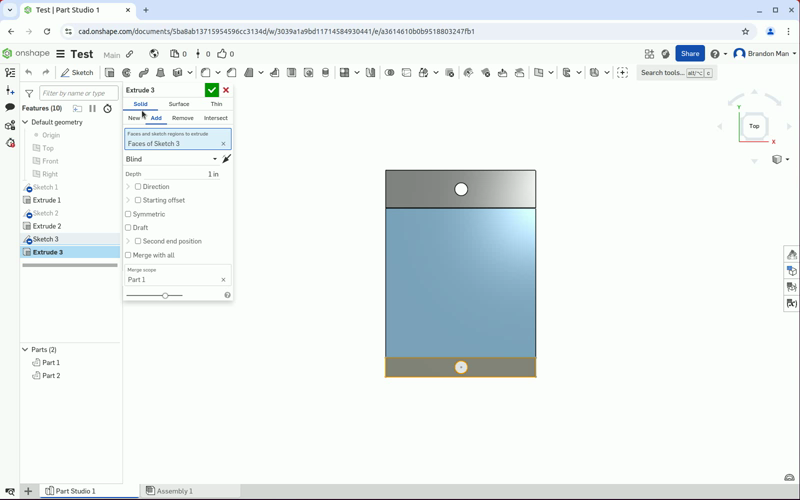
mouse_move(137, 120)
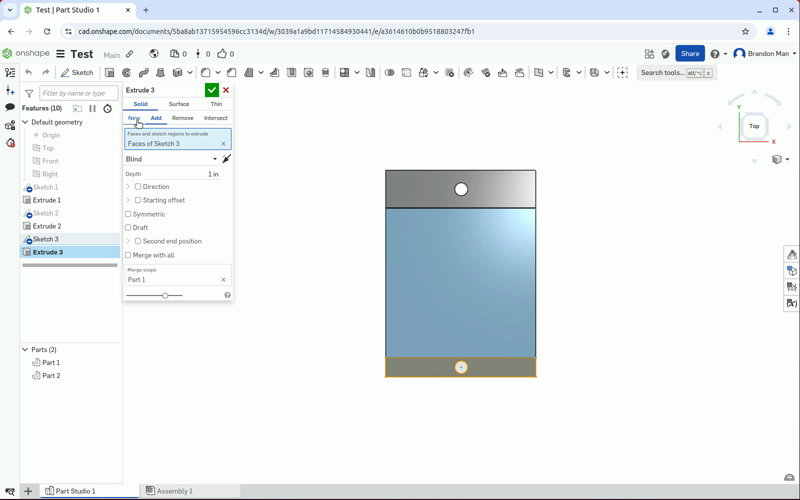
click(137, 120)
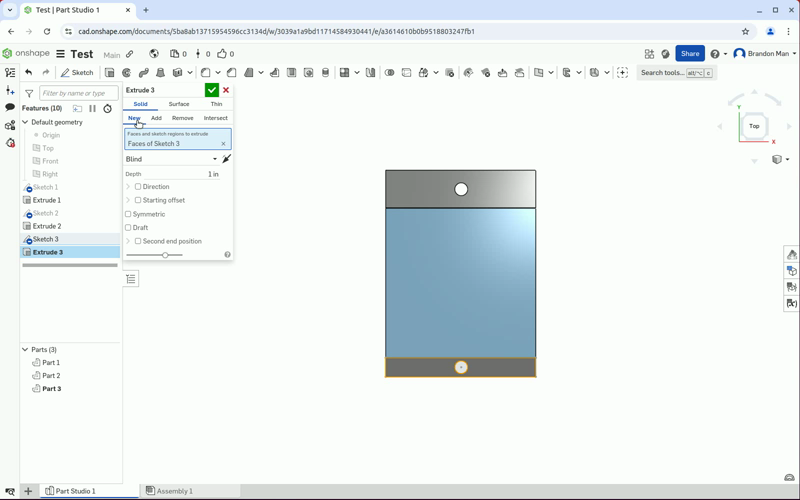
key(tab, 4)
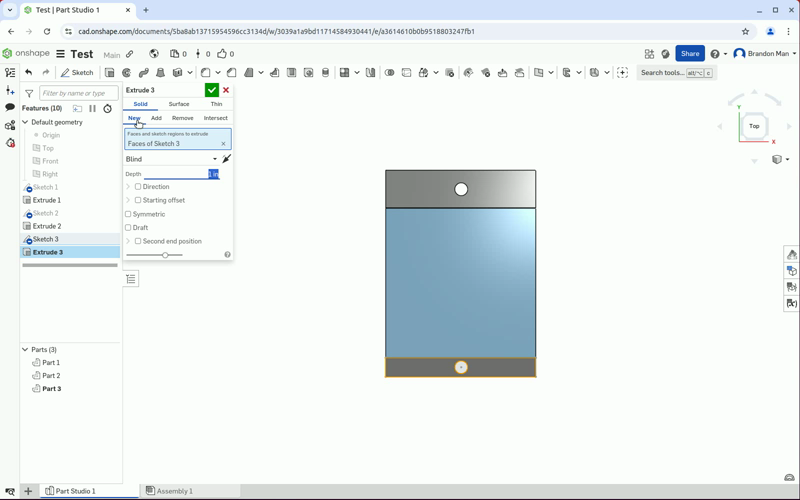
text(3.851)
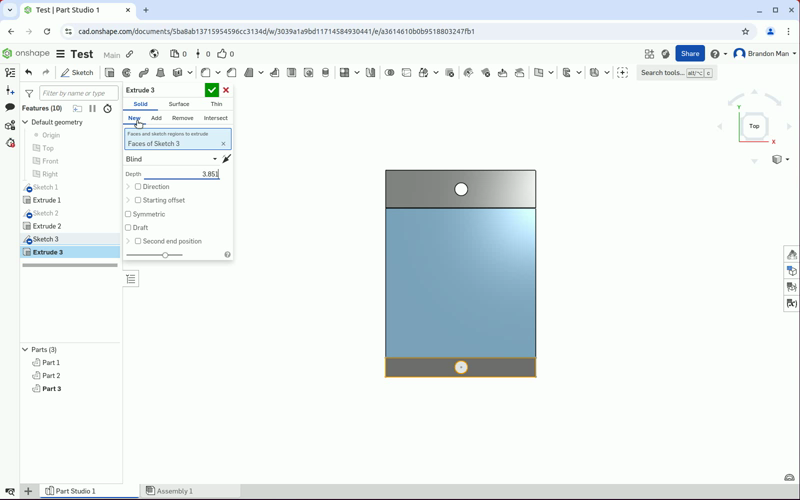
key(enter)
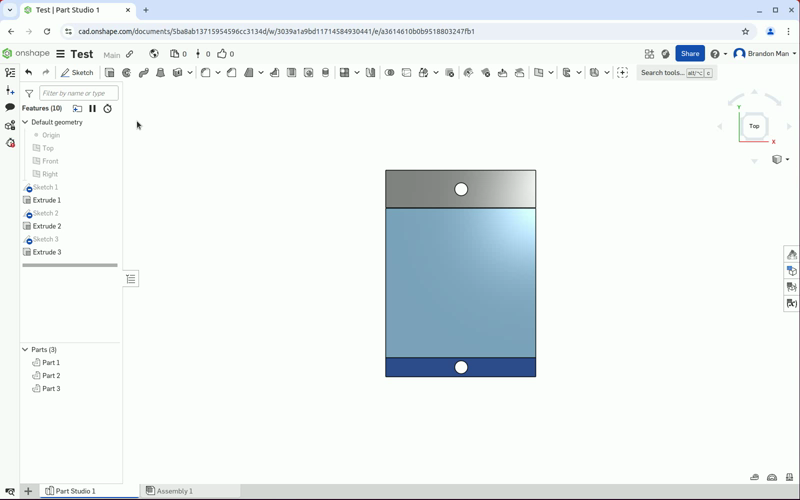
key(shift+h)
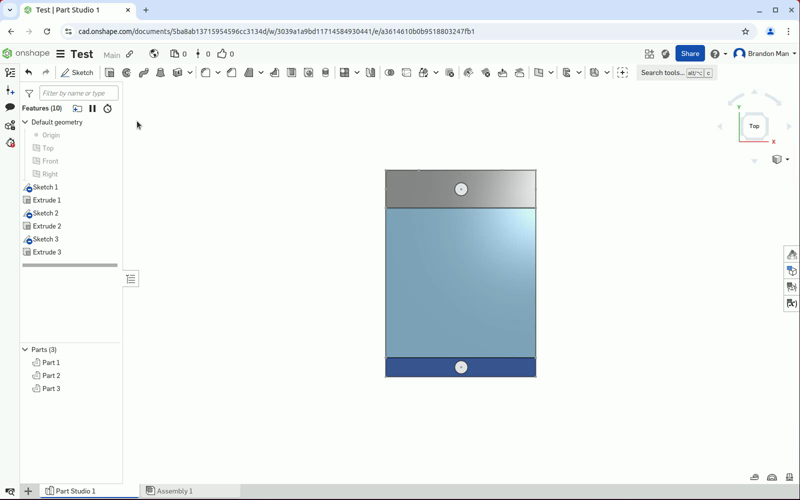
key(shift+h)
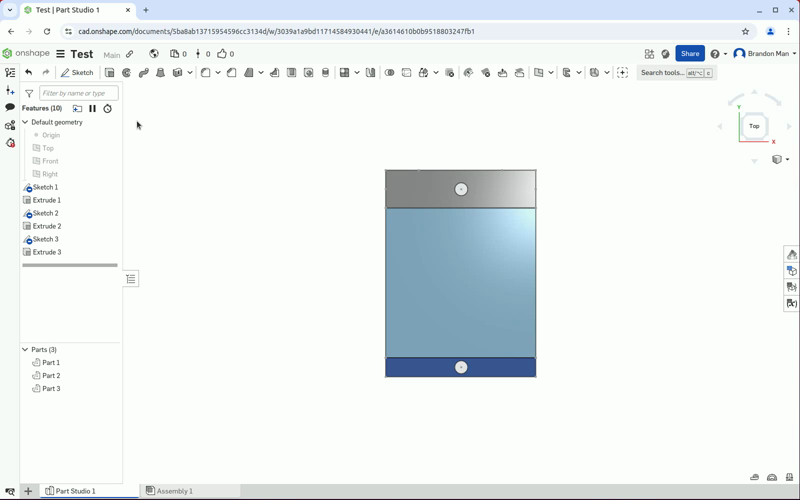
key(shift+7)
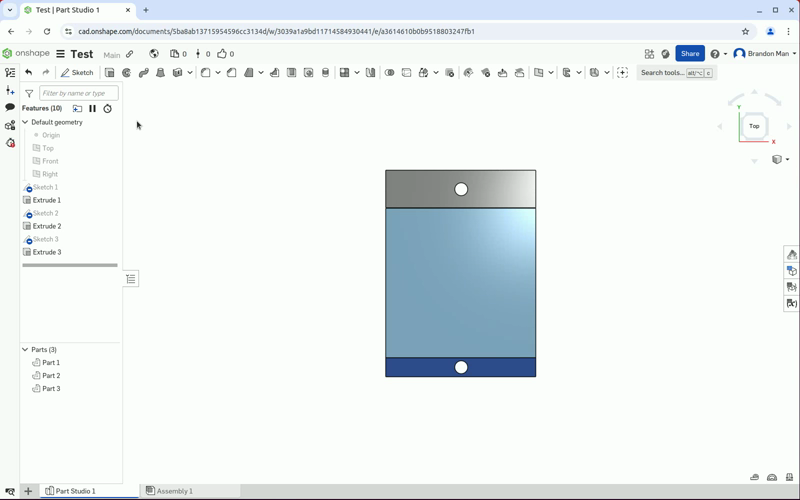
key(up, 3)
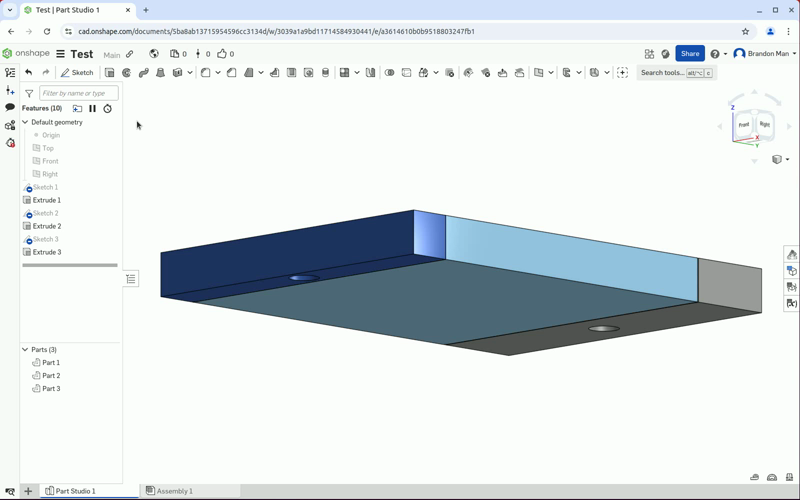
key(left, 3)
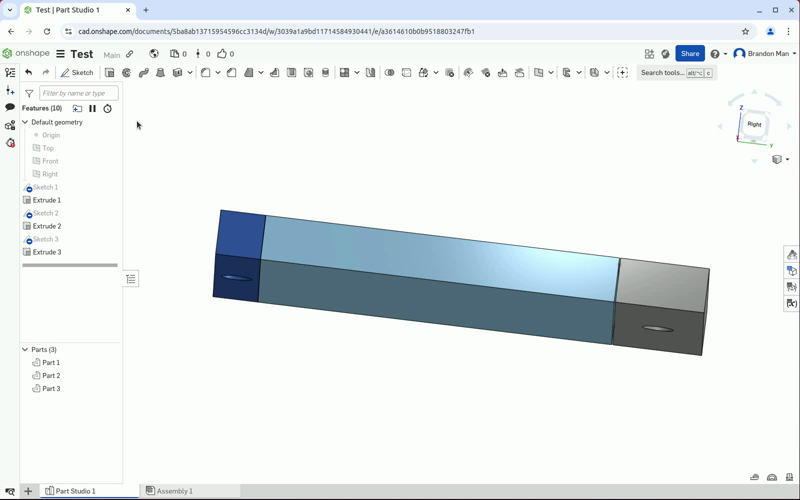
key(right, 3)
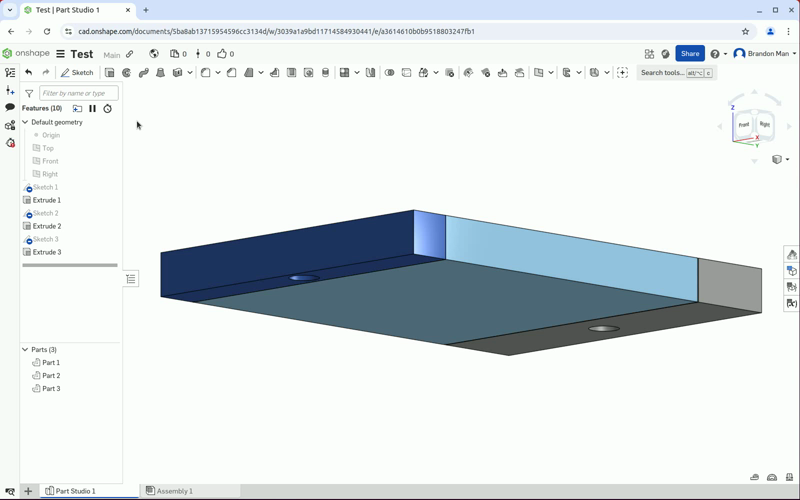
key(down, 3)
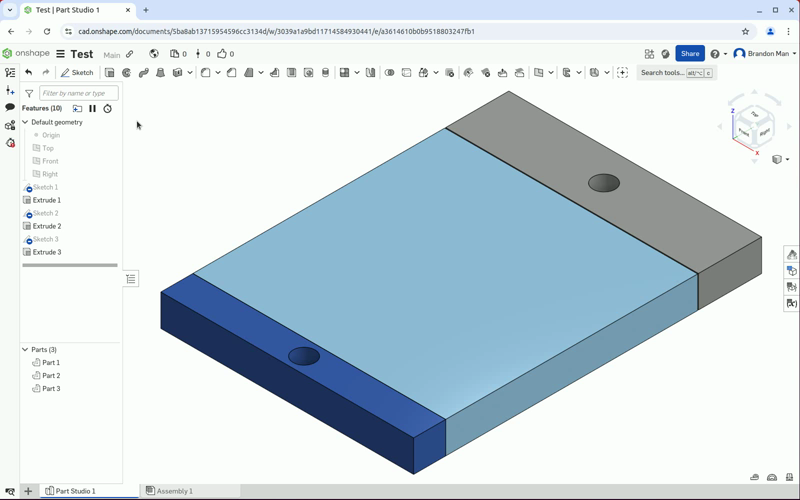
mouse_move(73, 189)
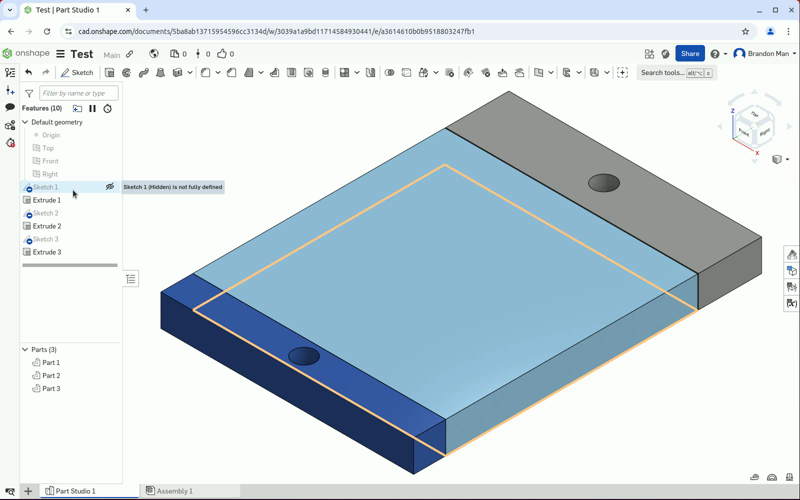
click(73, 189)